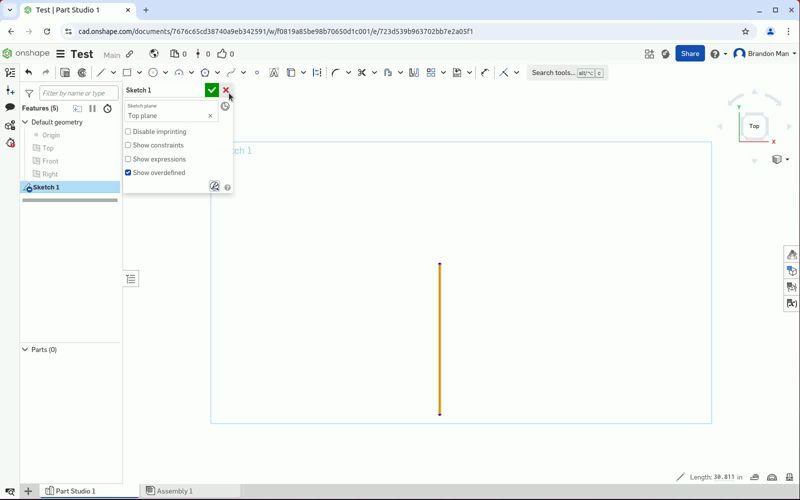
key(shift+h)
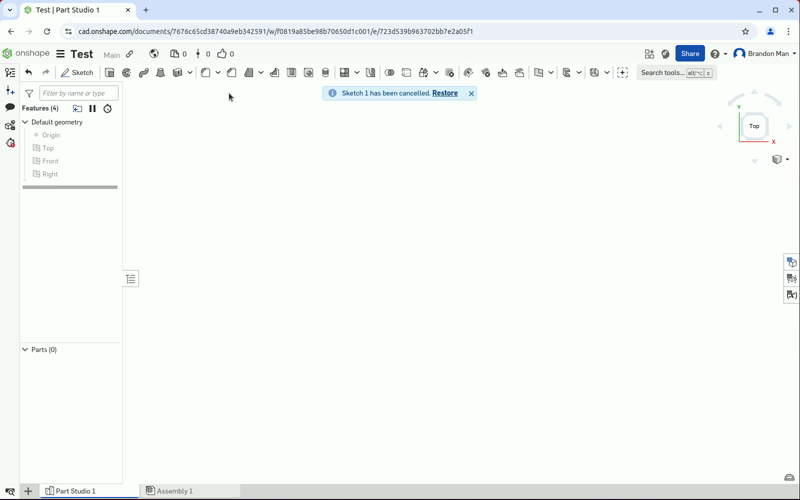
mouse_move(73, 352)
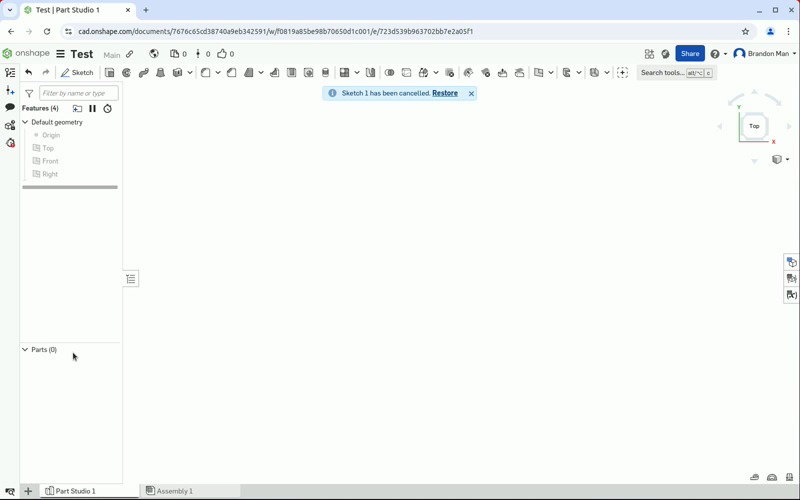
key(y)
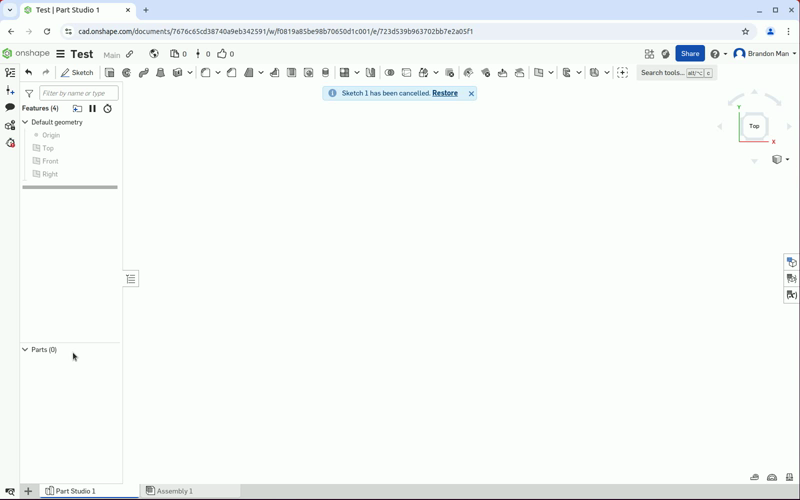
key(shift+p)
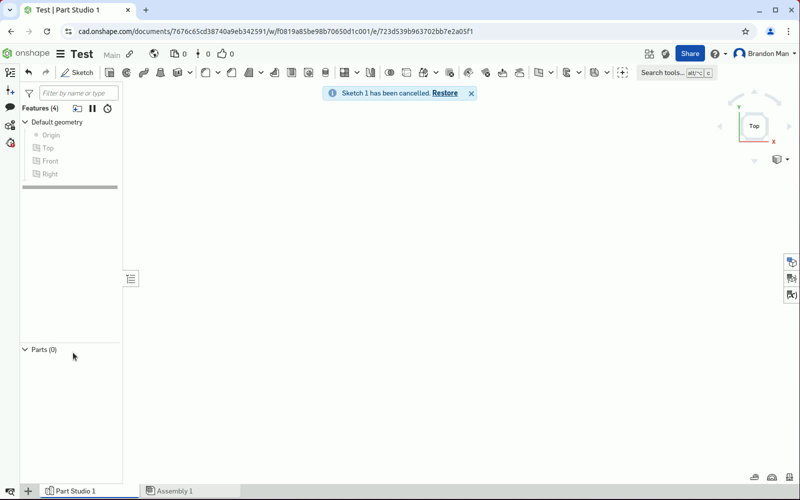
key(space)
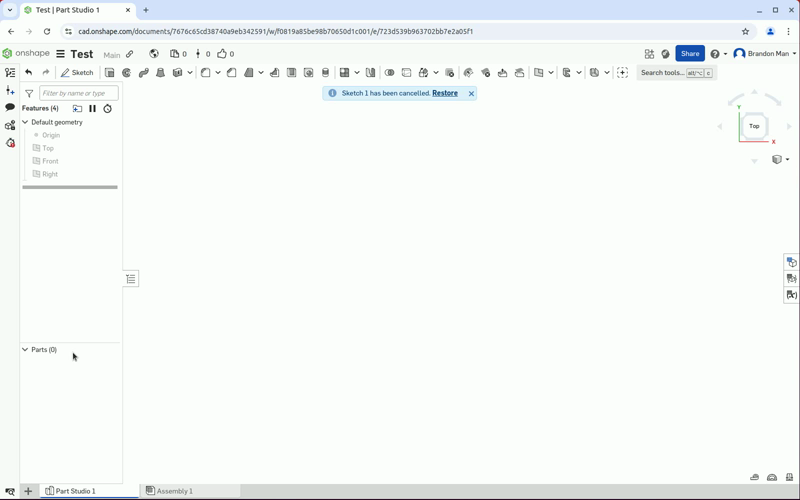
key_down(shift)
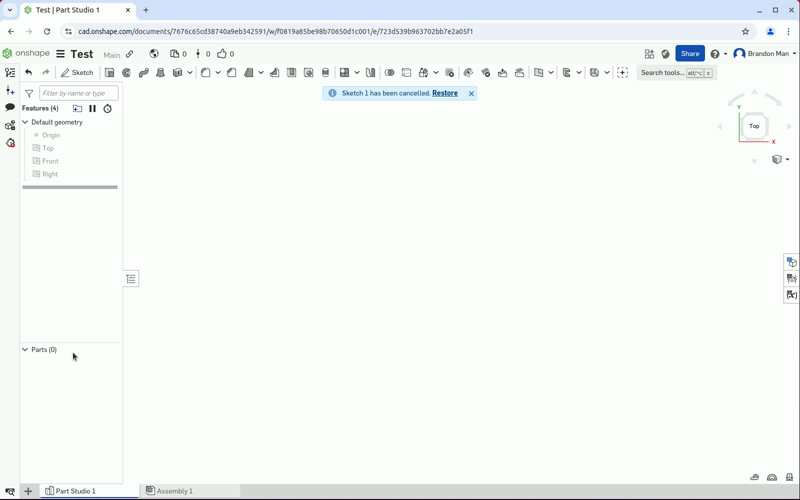
key(up)
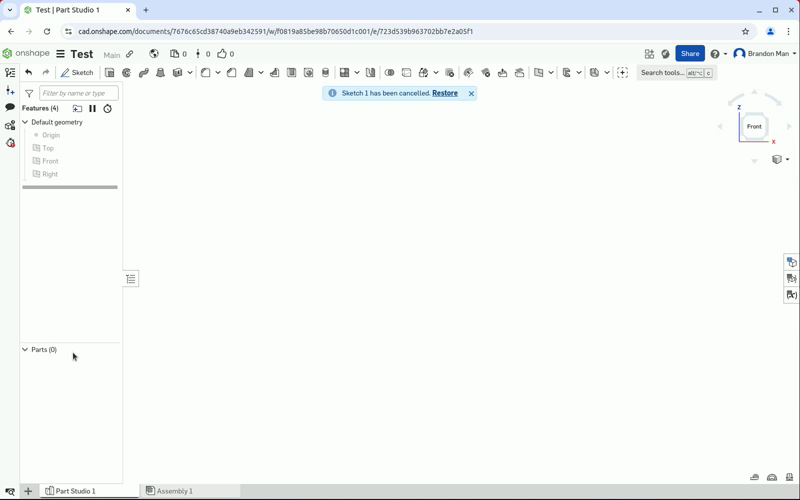
key_up(shift)
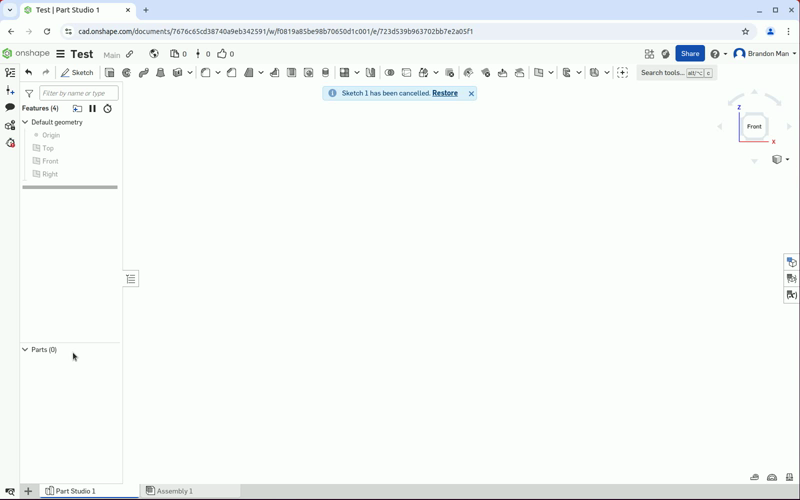
mouse_move(73, 352)
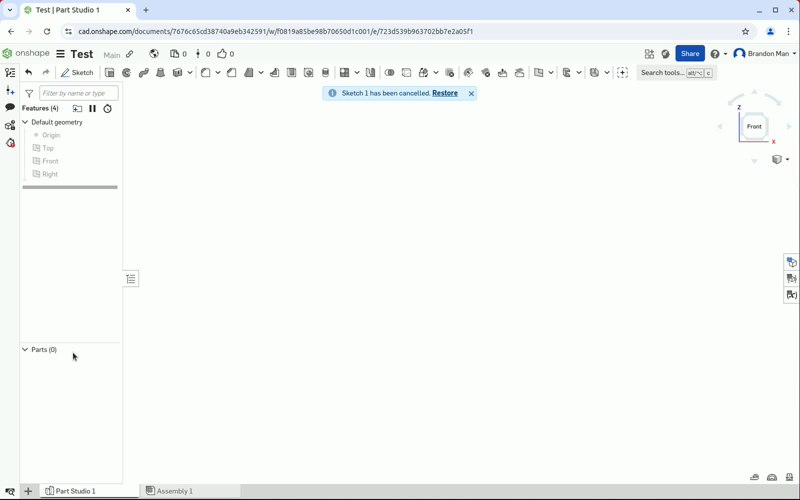
key(shift+y)
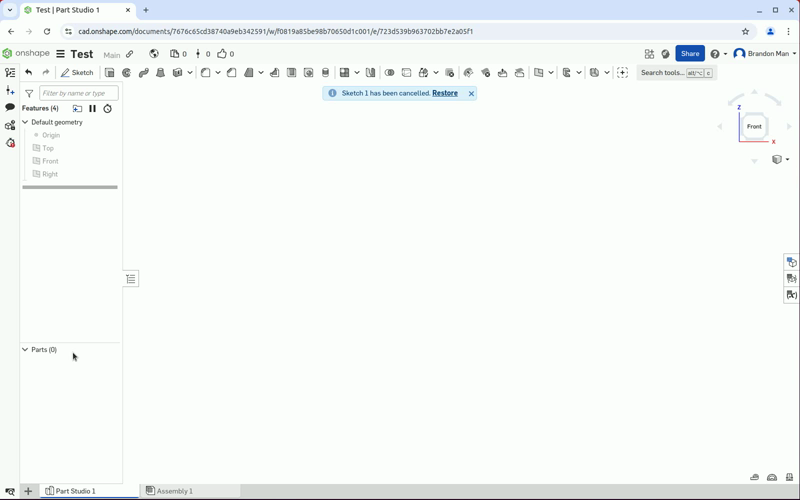
key(shift+s)
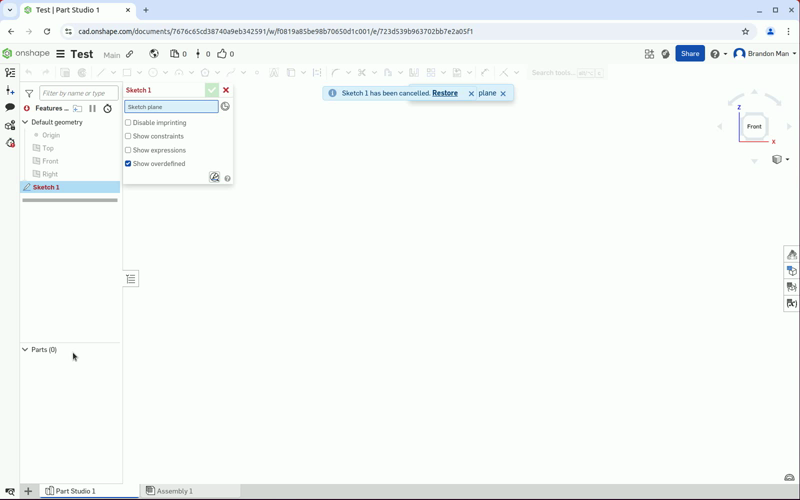
mouse_move(73, 163)
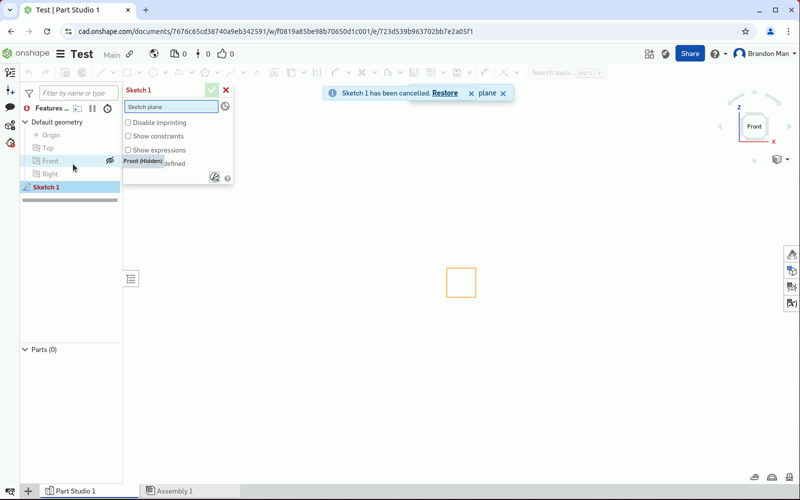
click(73, 163)
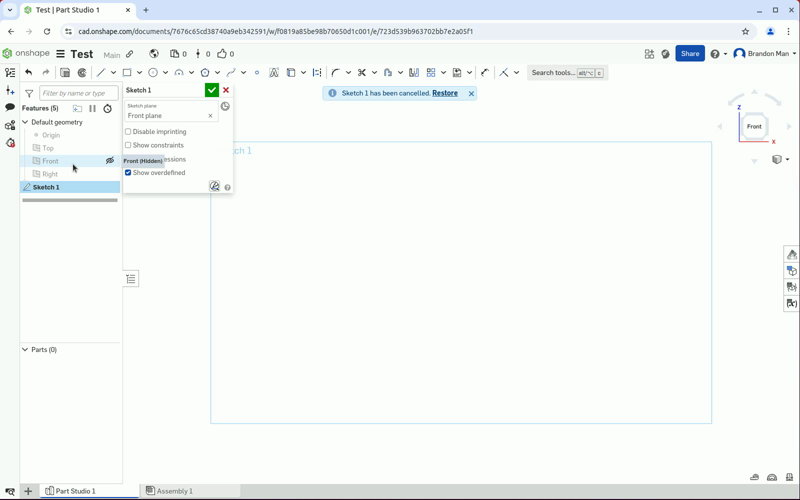
mouse_move(73, 352)
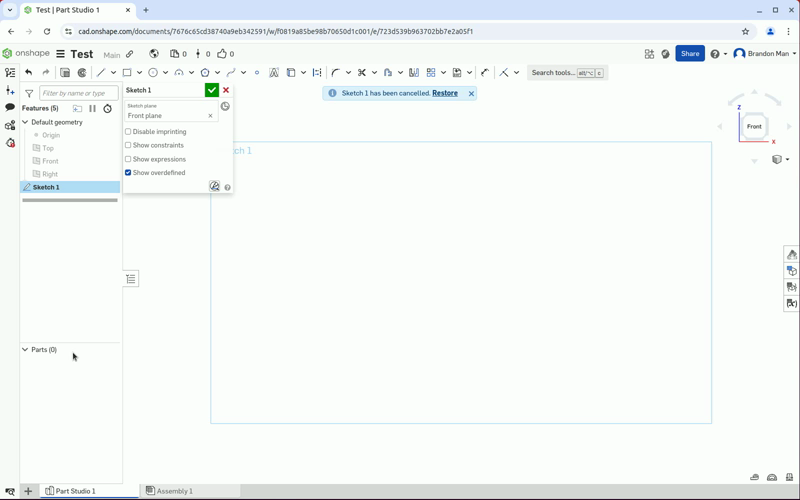
key(y)
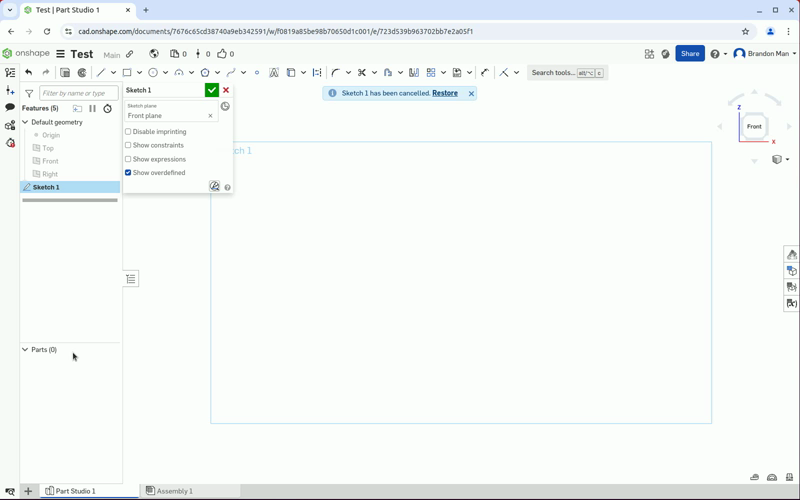
key(c)
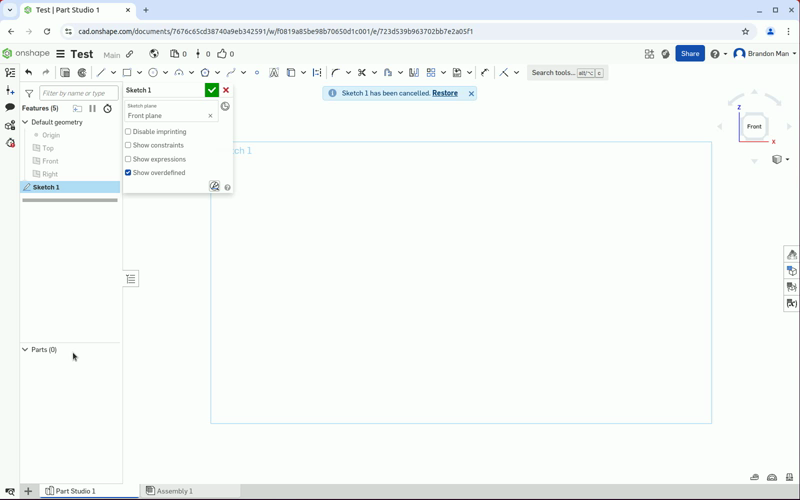
key_down(shift)
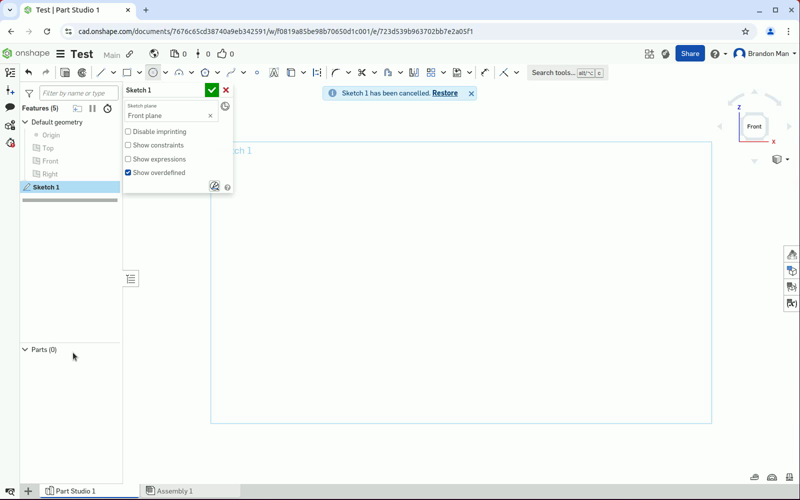
mouse_move(461, 282)
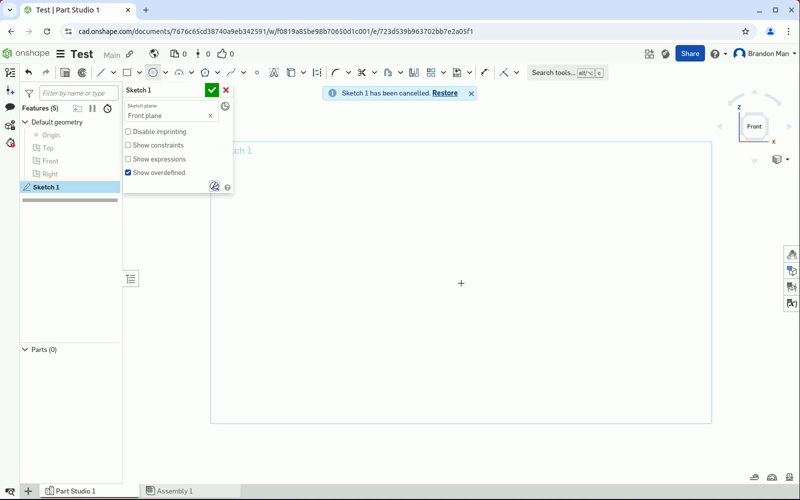
click(461, 282)
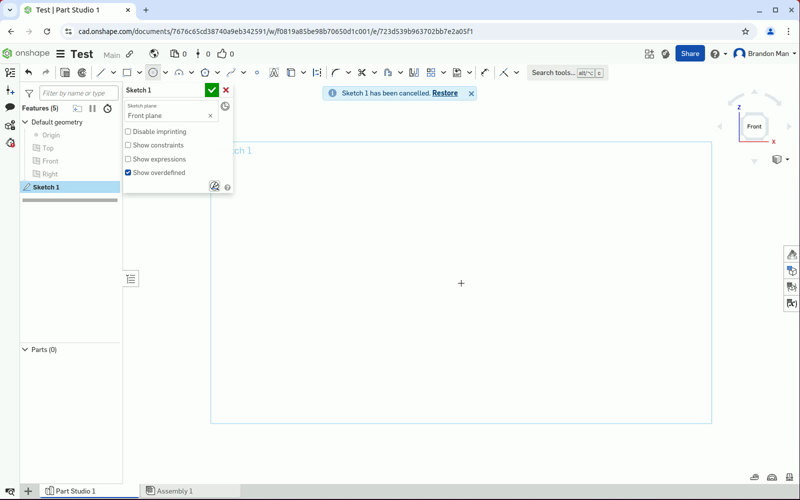
key_up(shift)
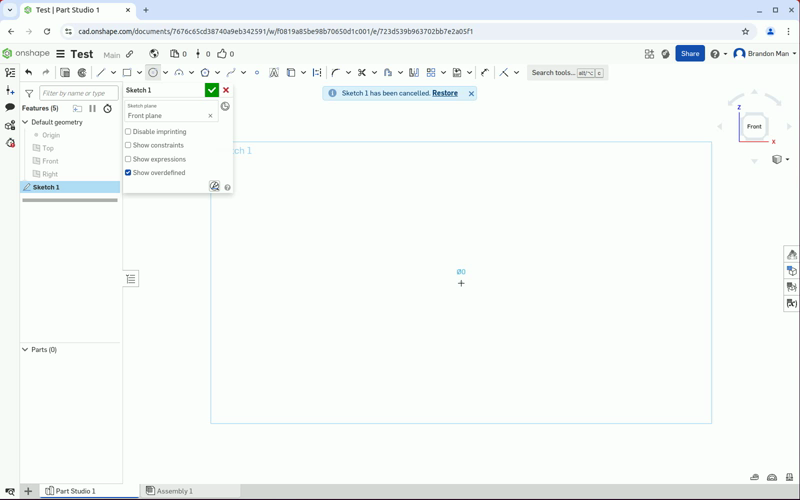
mouse_move(574, 282)
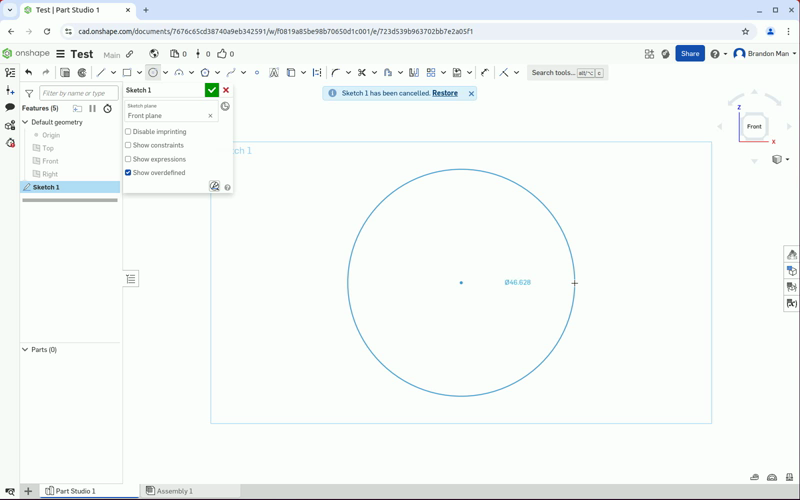
click(574, 282)
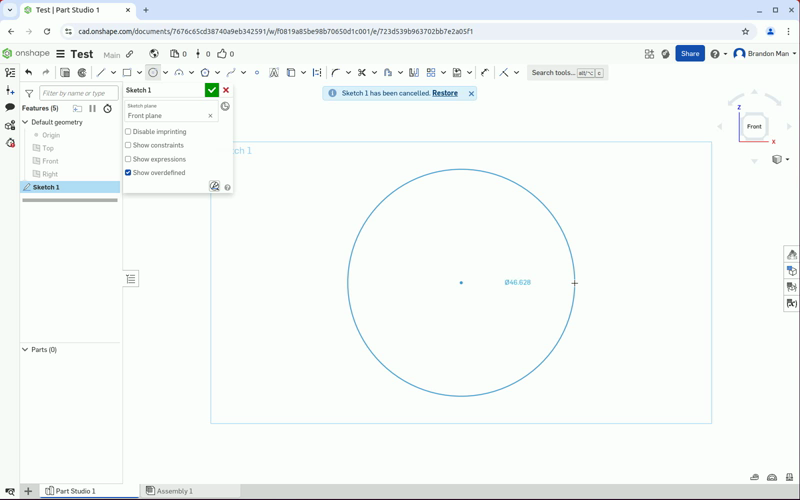
key(esc)
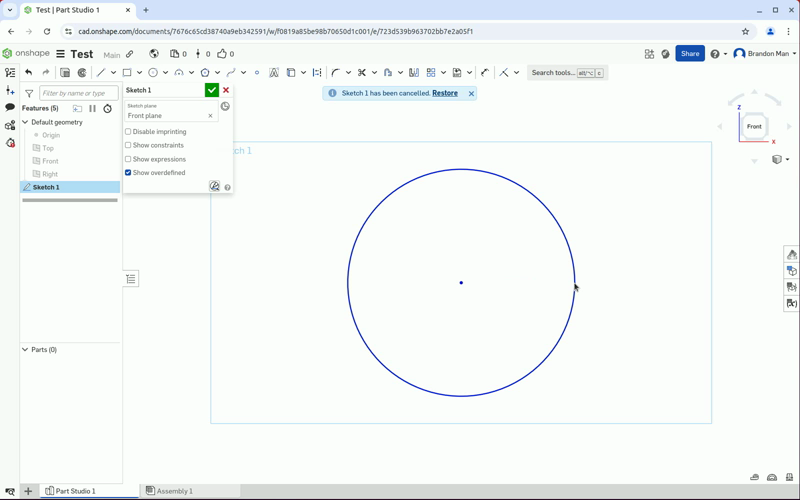
key(c)
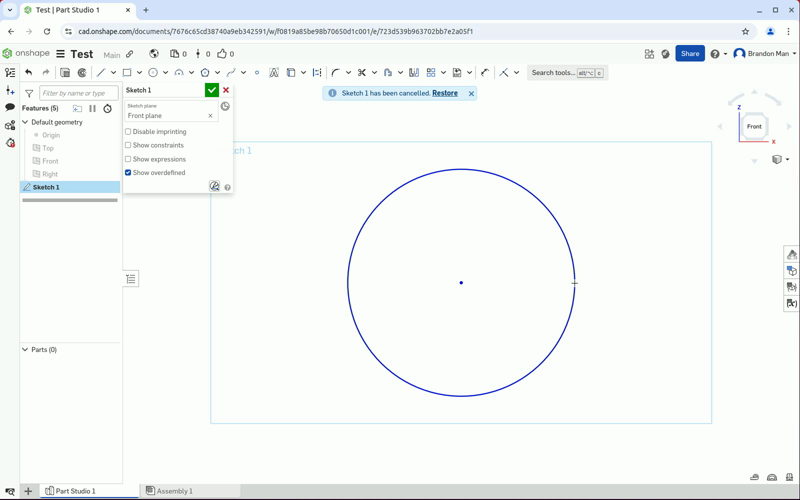
key_down(shift)
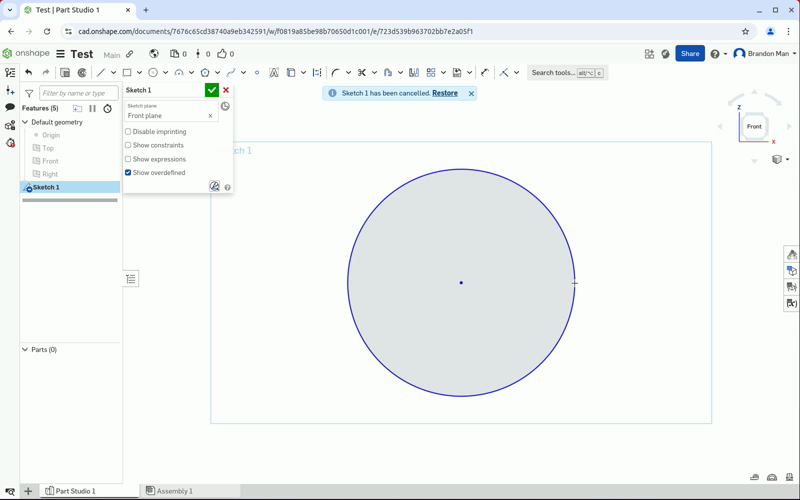
mouse_move(461, 282)
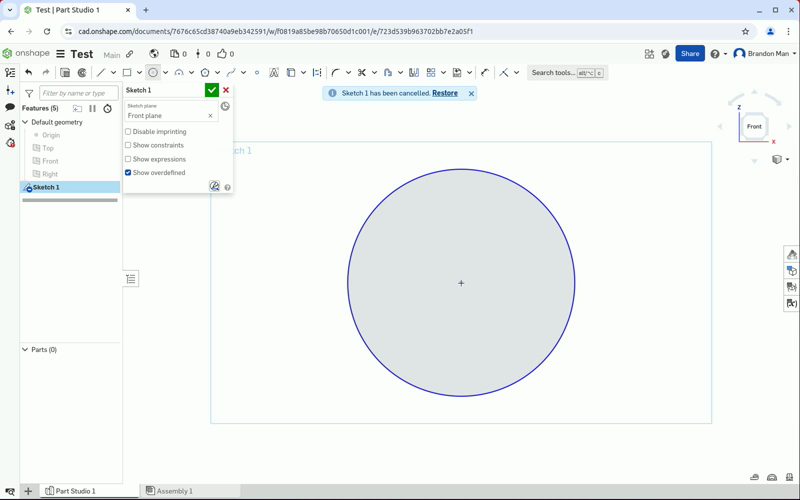
click(461, 282)
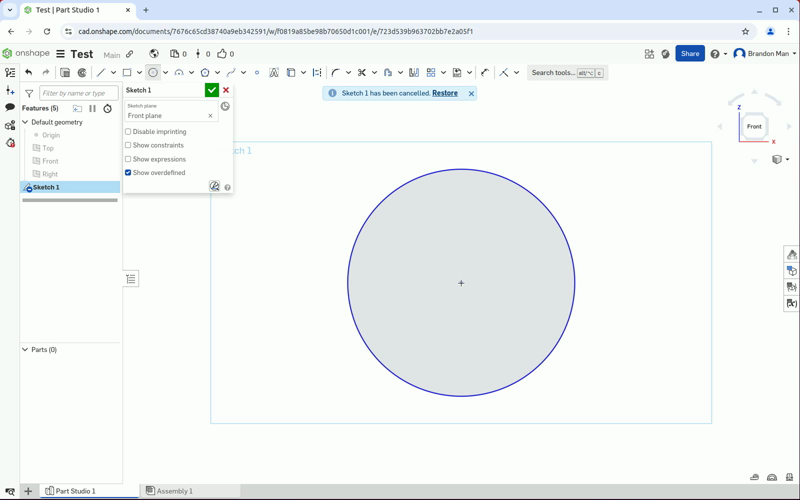
key_up(shift)
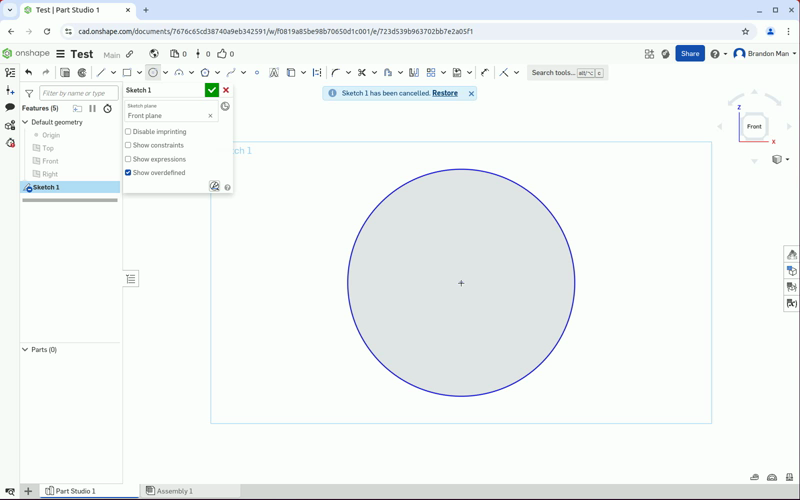
mouse_move(508, 282)
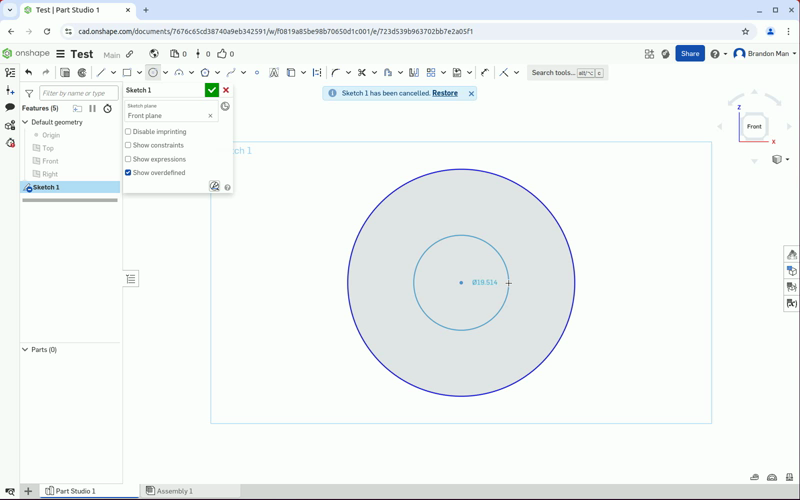
click(508, 282)
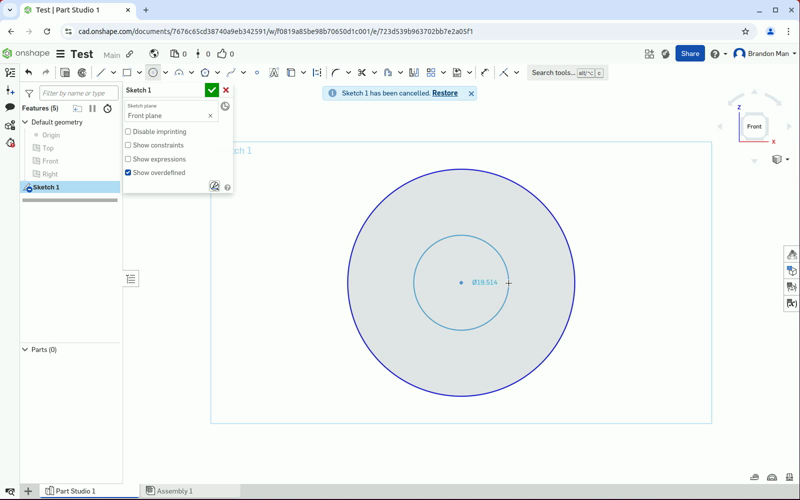
key(esc)
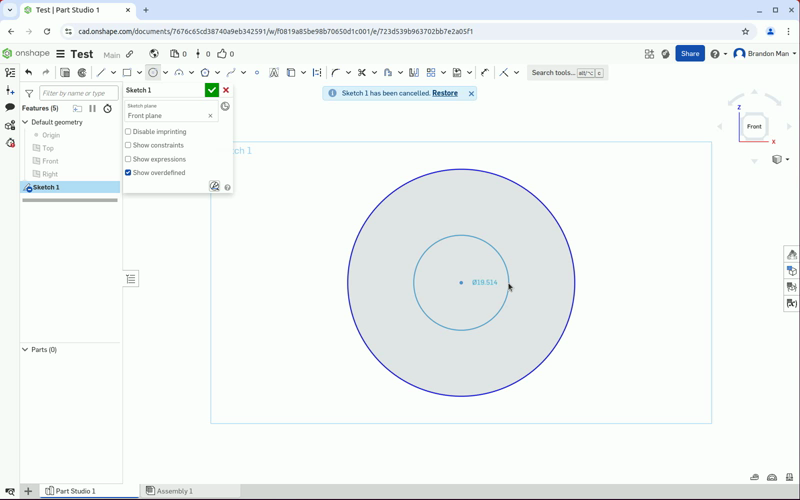
mouse_move(541, 277)
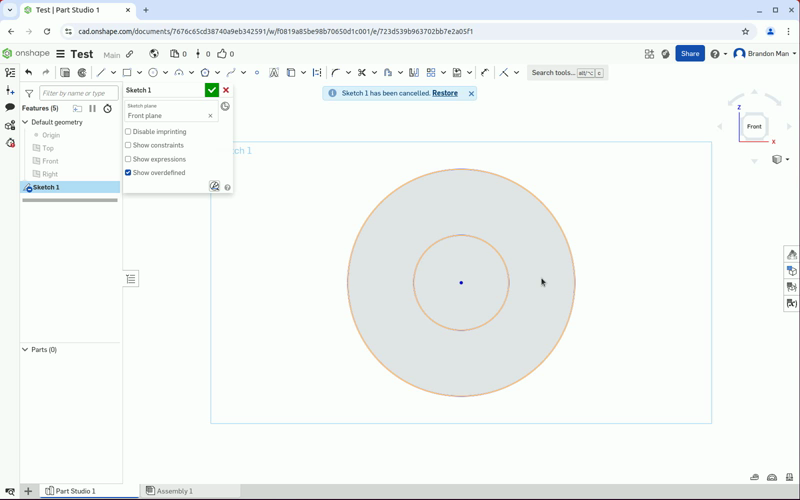
click(541, 277)
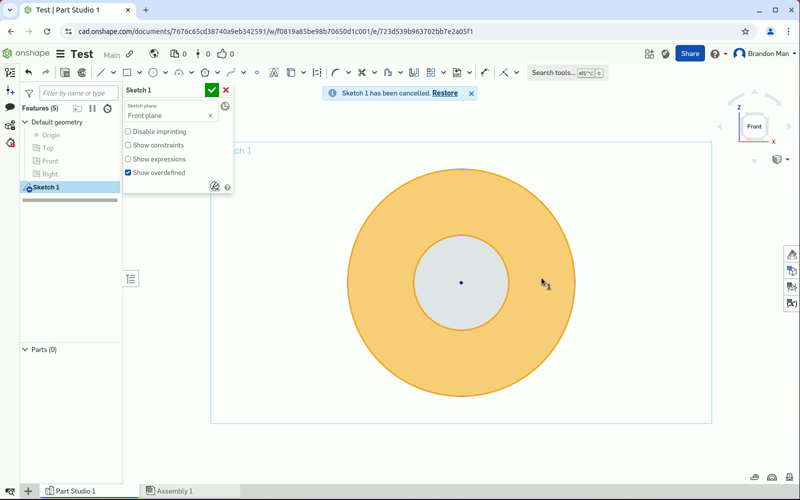
mouse_move(73, 352)
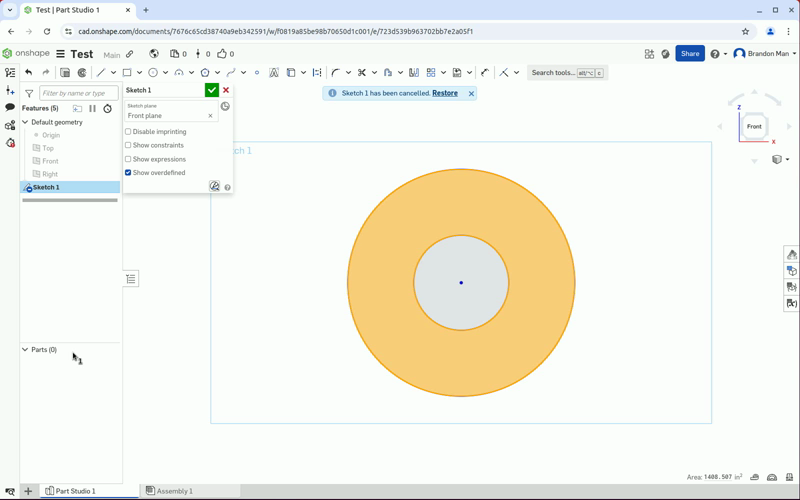
key(shift+y)
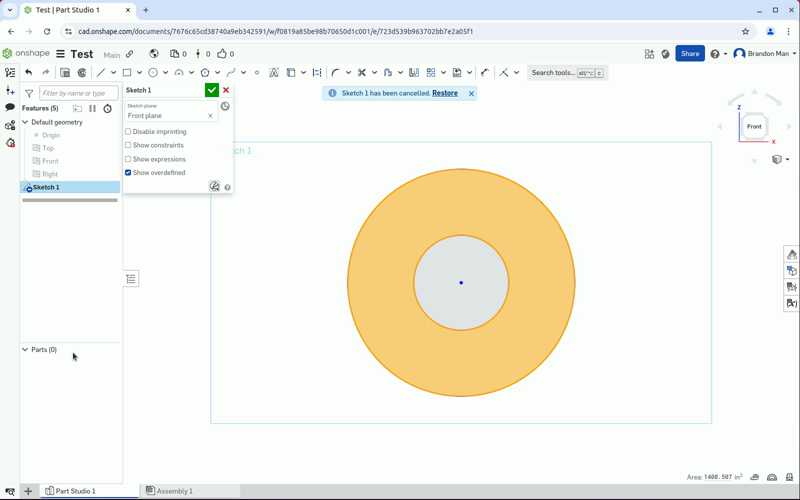
key(shift+e)
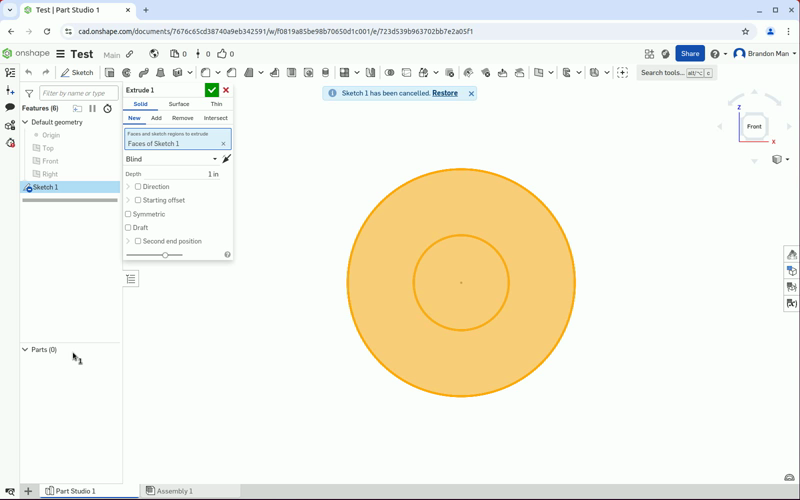
mouse_move(143, 106)
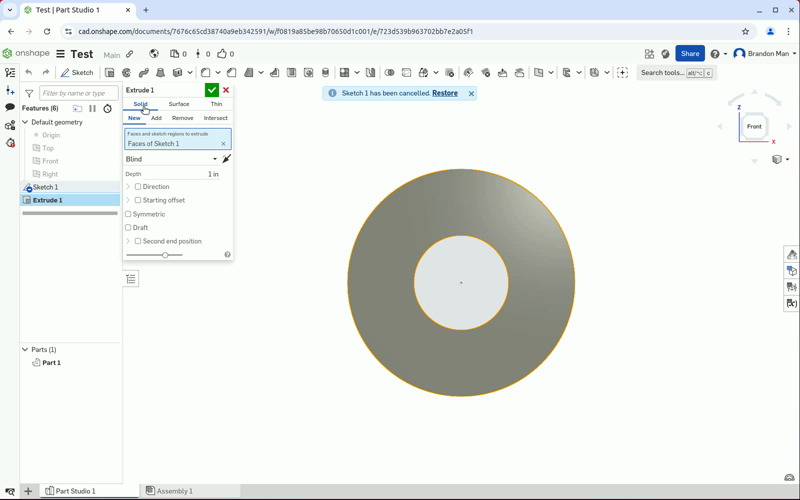
click(143, 106)
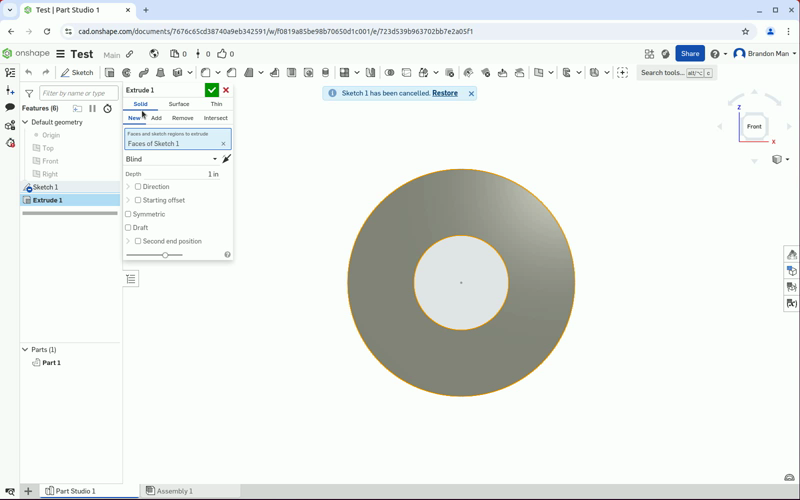
mouse_move(137, 120)
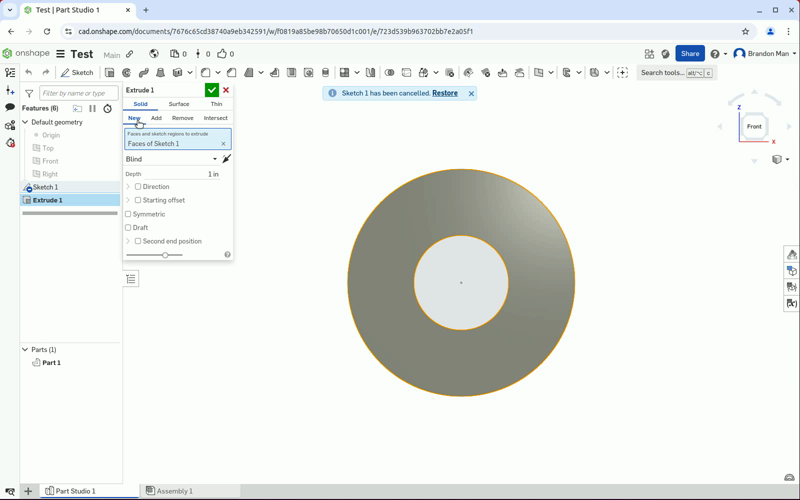
click(137, 120)
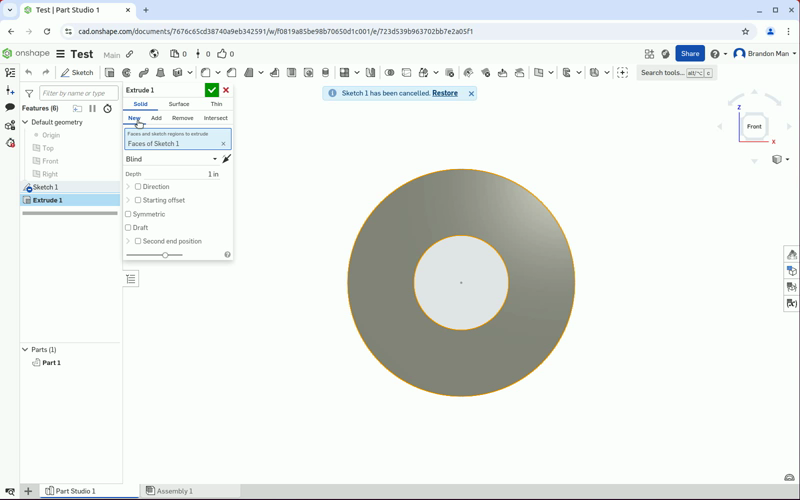
key(tab, 4)
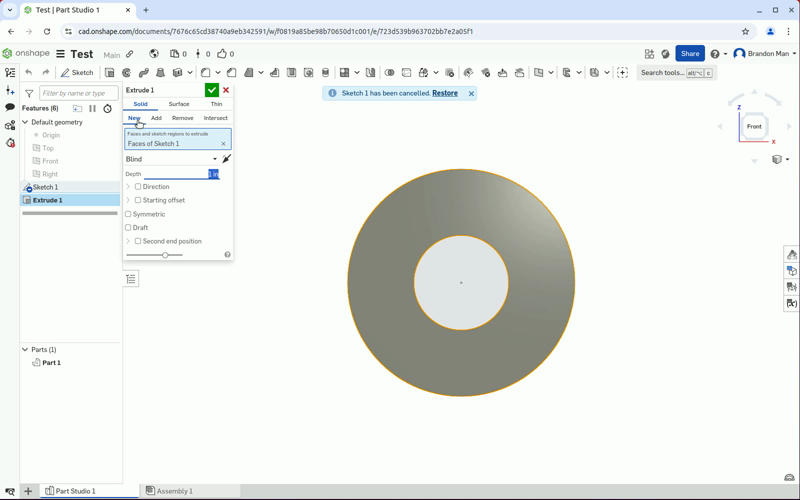
text(-2.889)
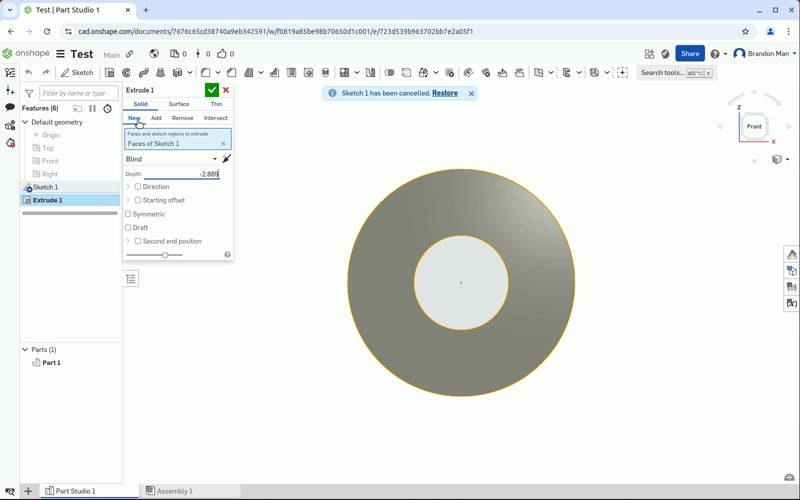
key(enter)
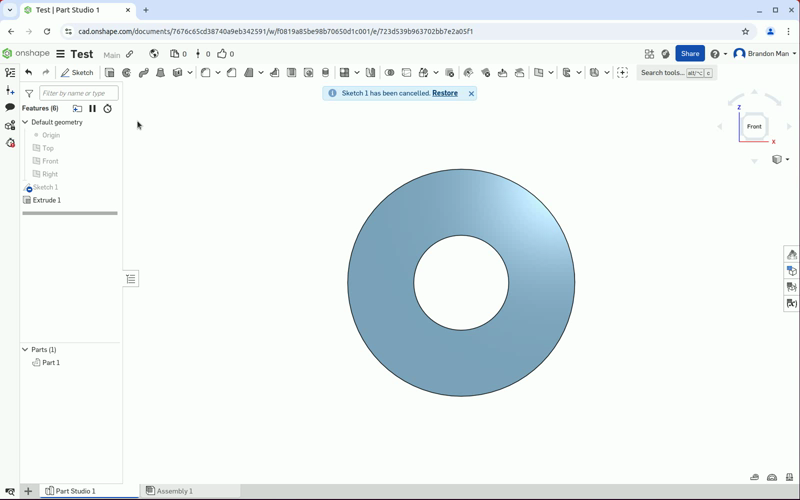
key(shift+h)
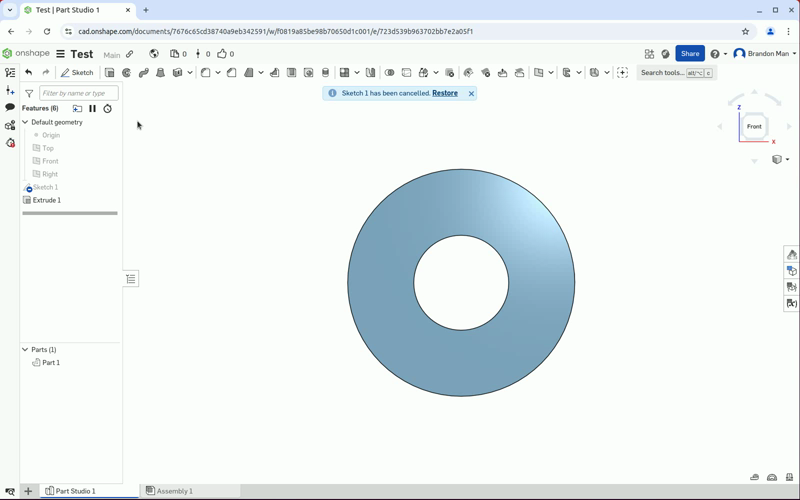
key(shift+h)
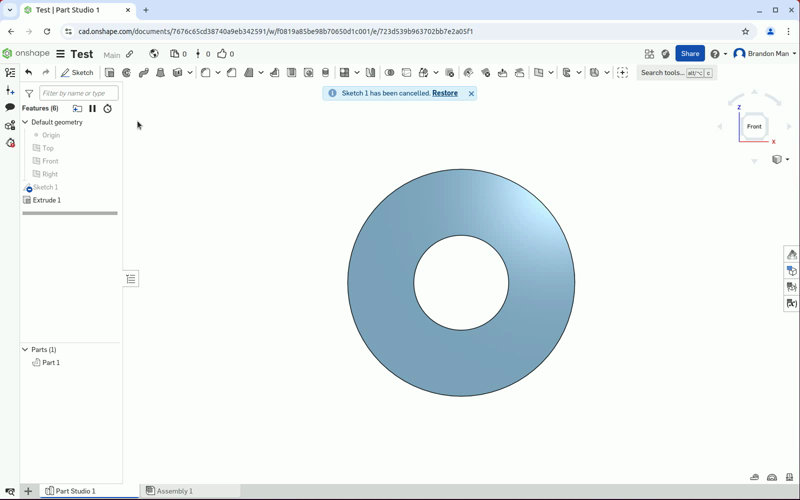
mouse_move(73, 189)
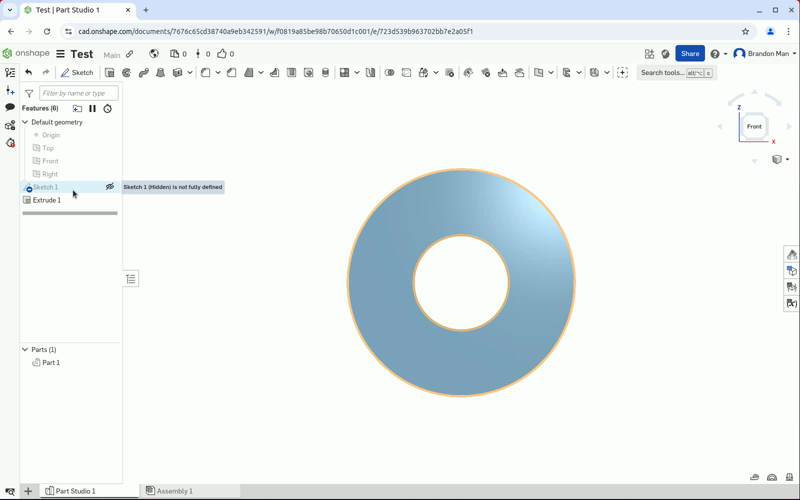
click(73, 189)
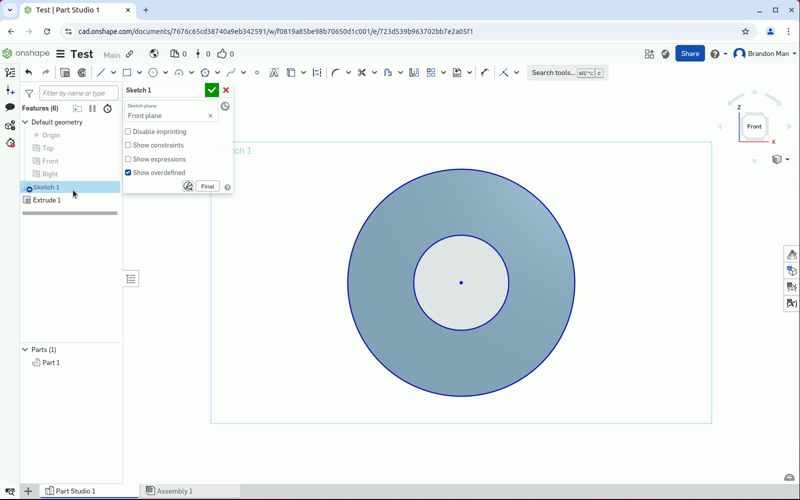
mouse_move(229, 92)
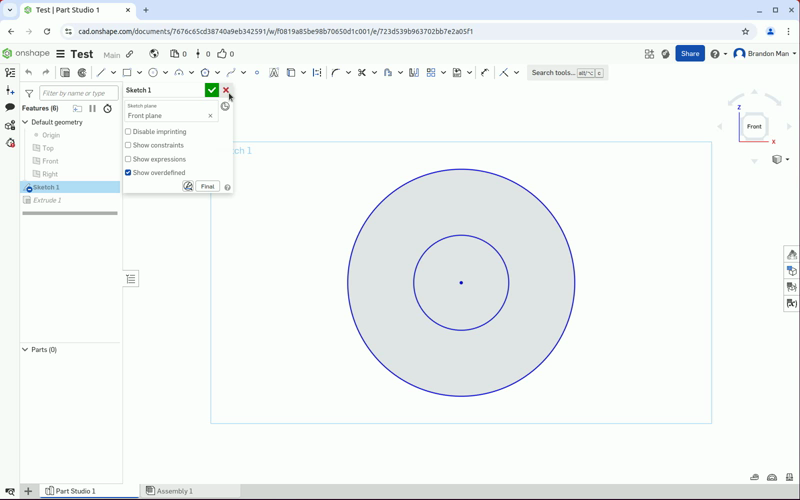
click(229, 92)
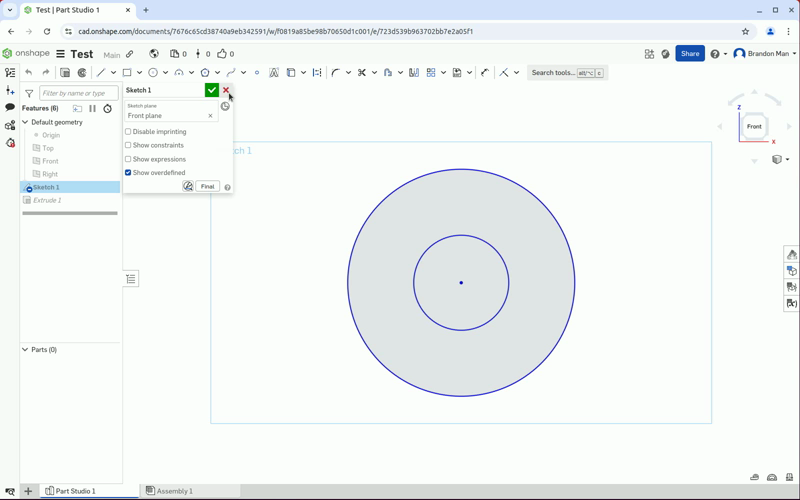
key(shift+s)
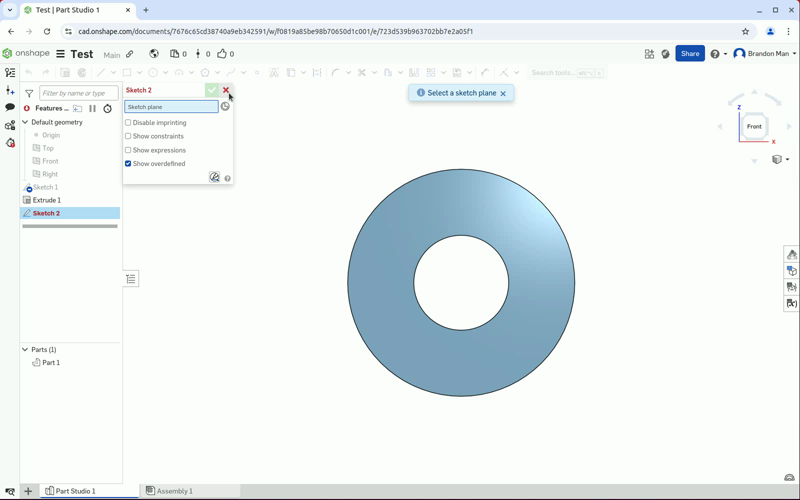
mouse_move(73, 163)
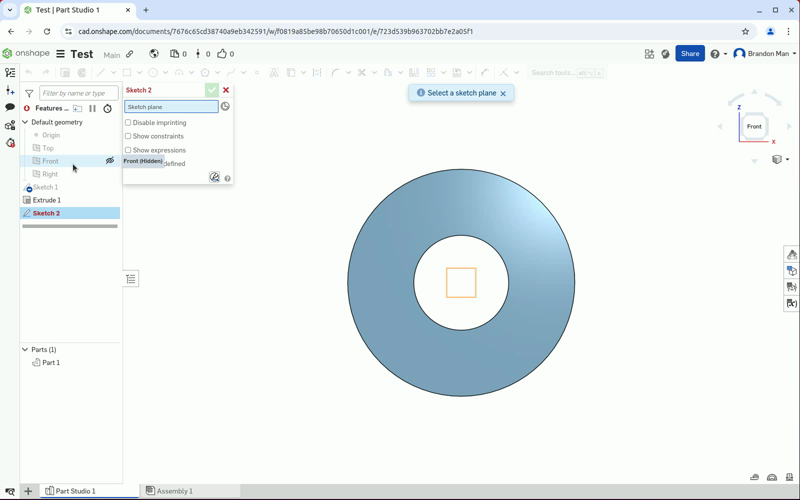
click(73, 163)
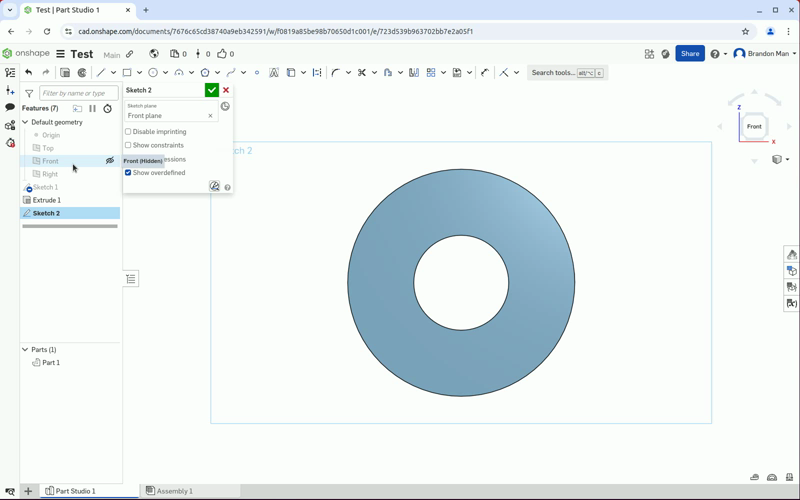
mouse_move(73, 352)
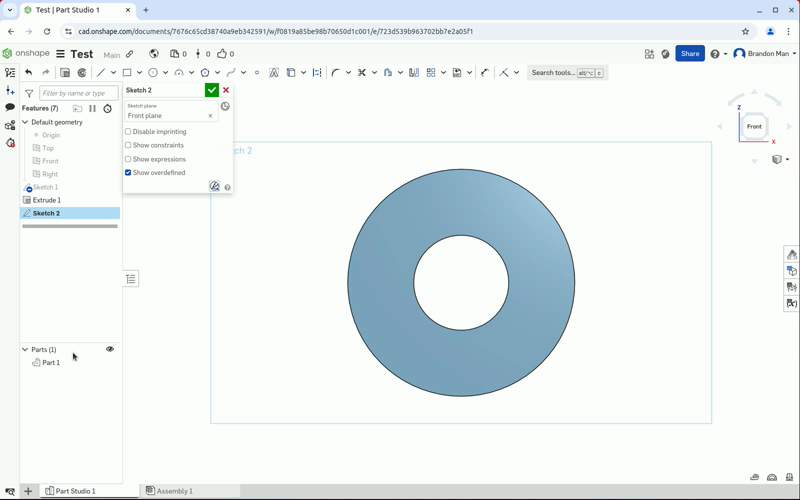
key(y)
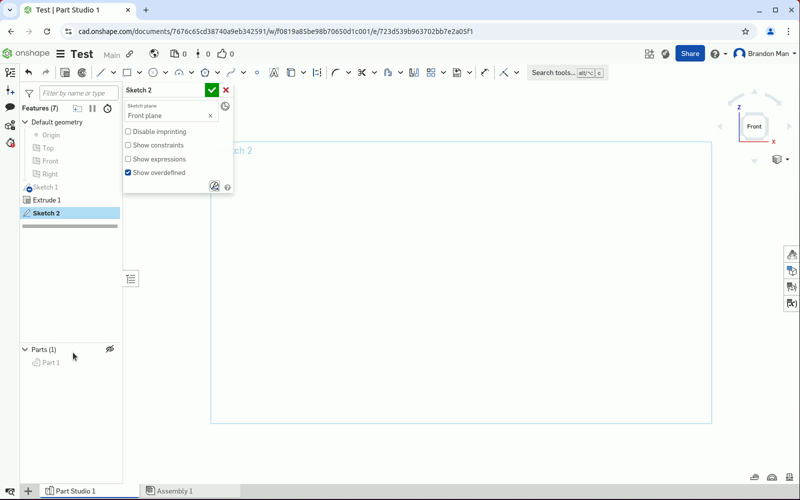
key(c)
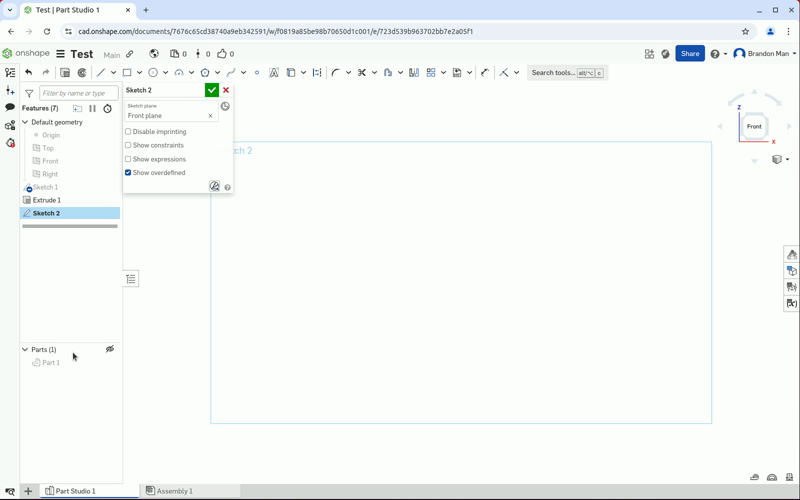
key_down(shift)
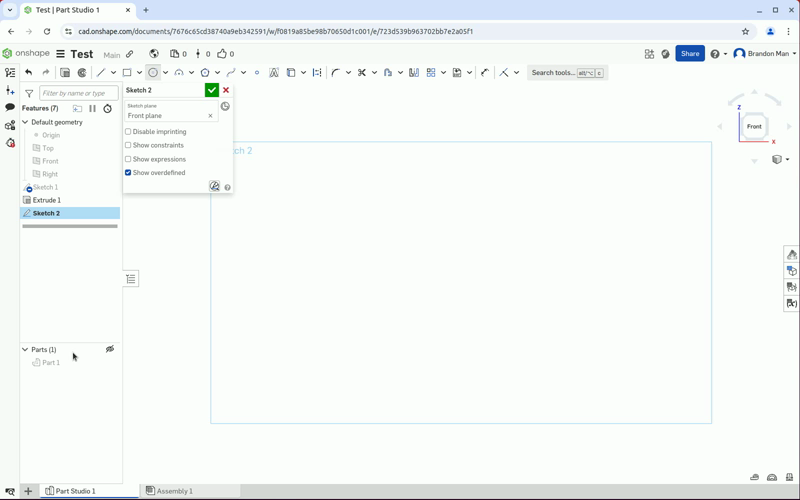
mouse_move(461, 282)
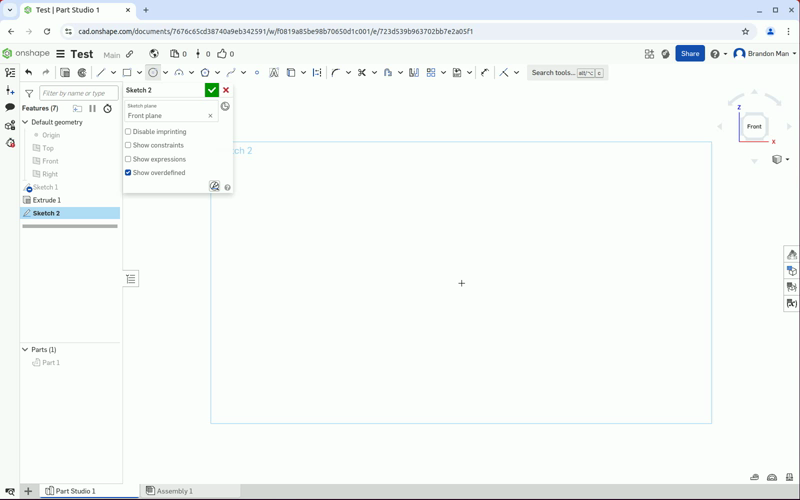
click(461, 282)
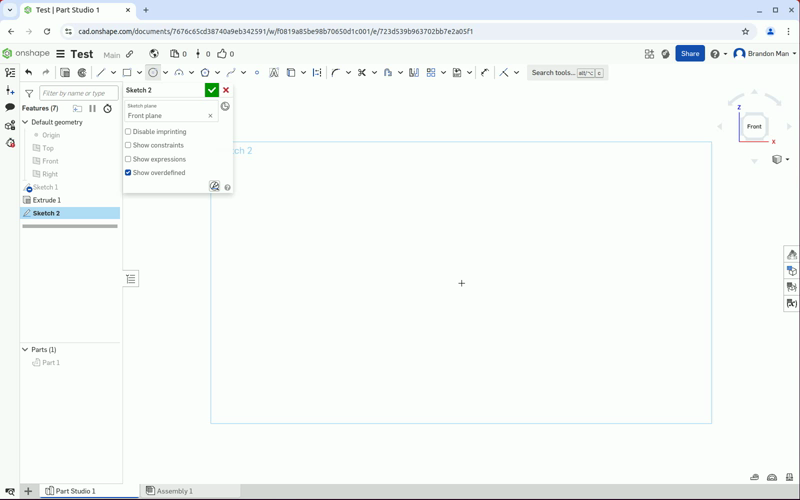
key_up(shift)
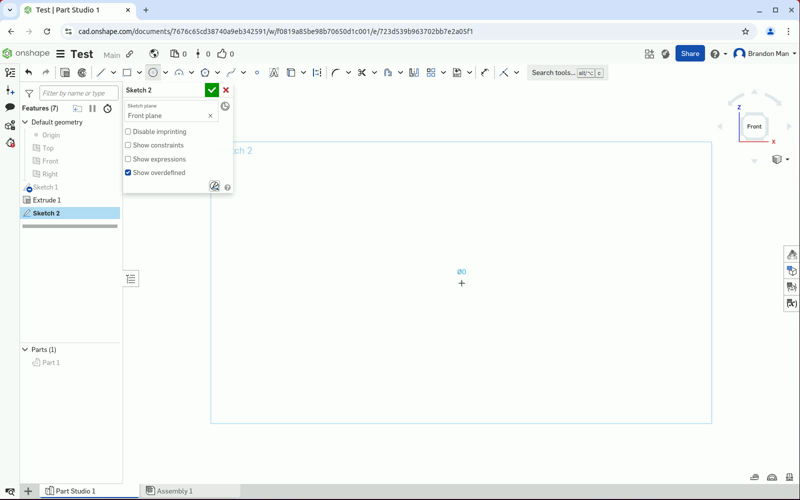
mouse_move(510, 282)
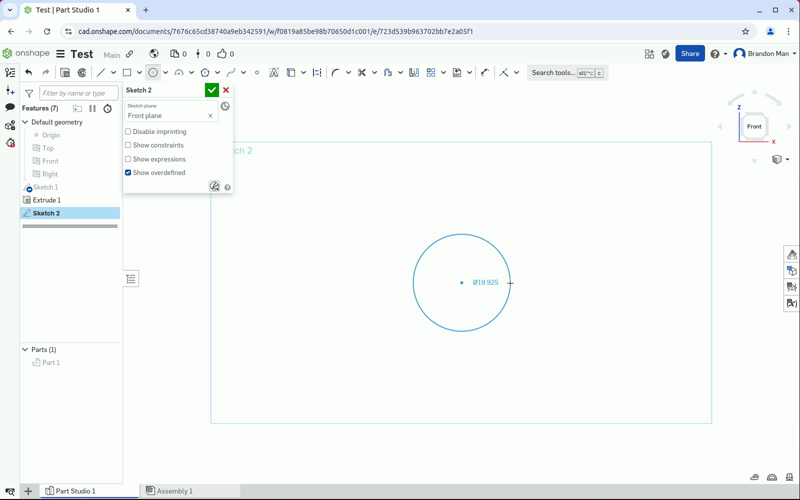
click(510, 282)
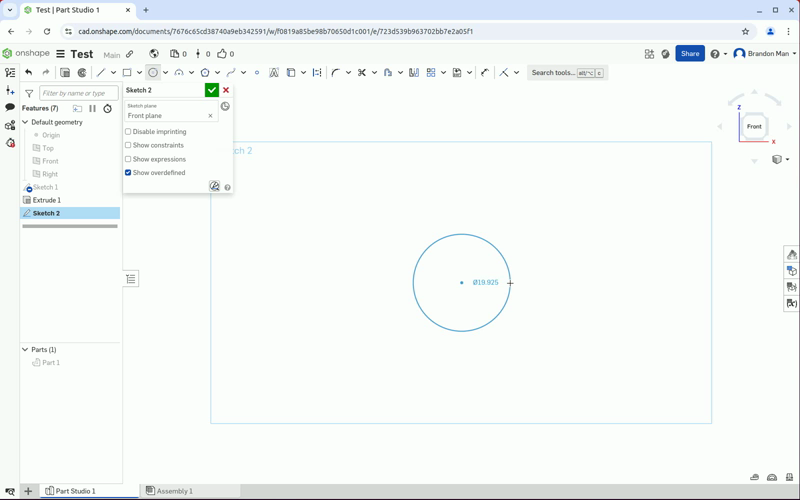
key(esc)
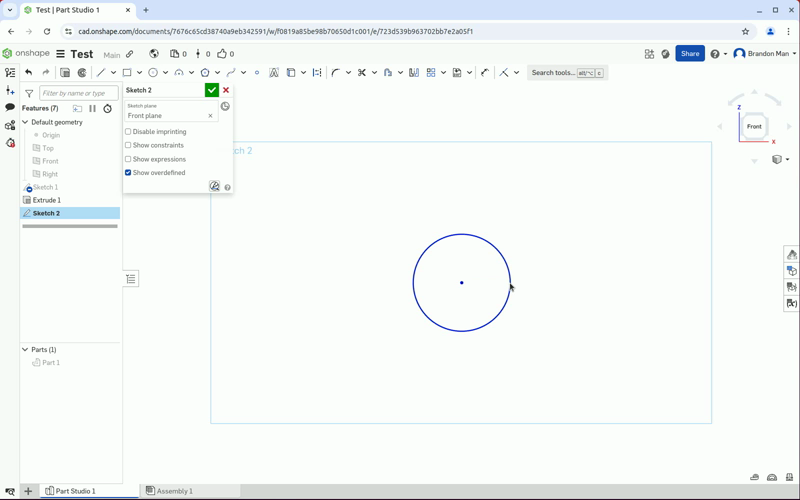
key(c)
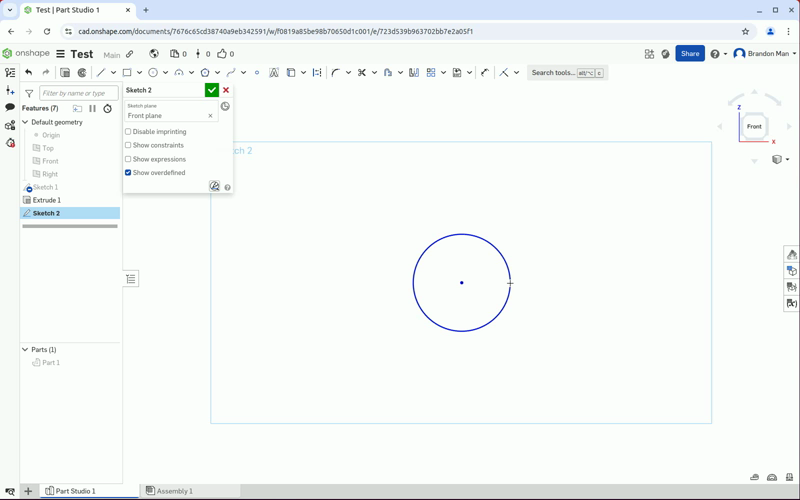
key_down(shift)
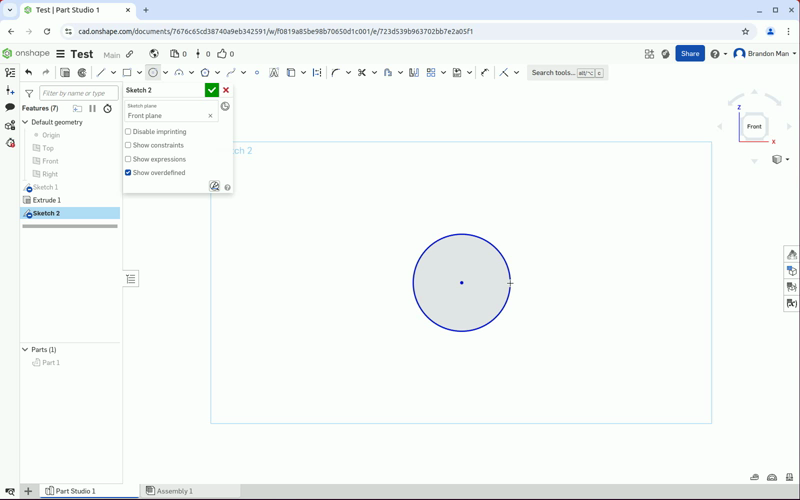
mouse_move(461, 282)
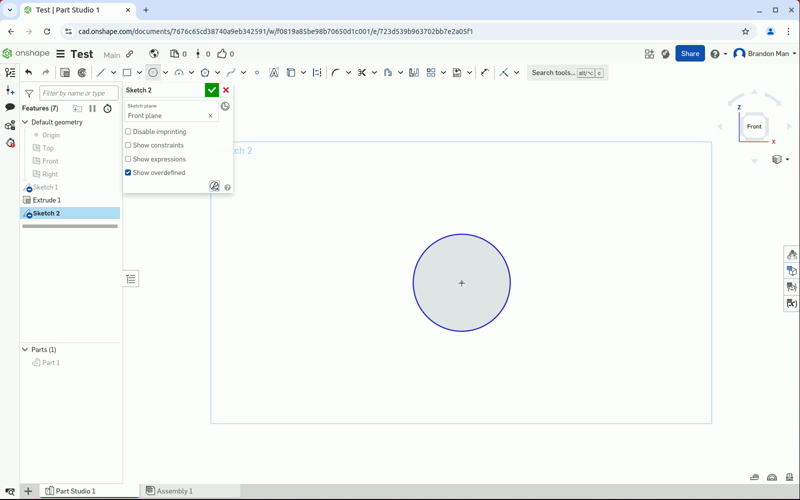
click(461, 282)
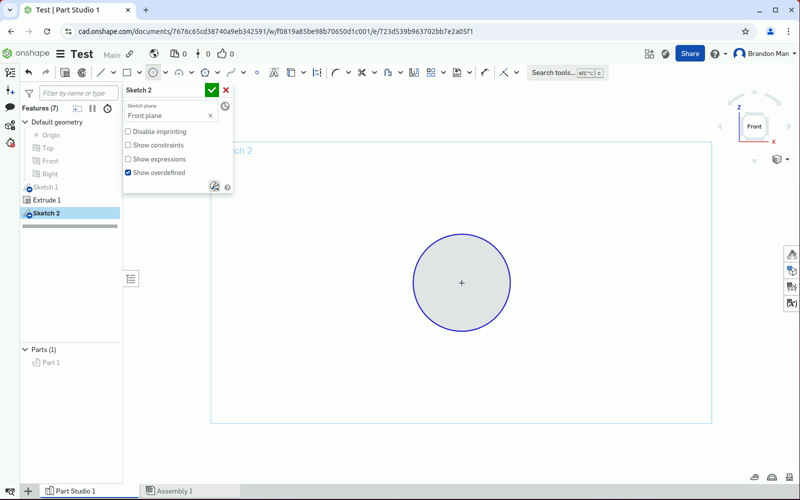
key_up(shift)
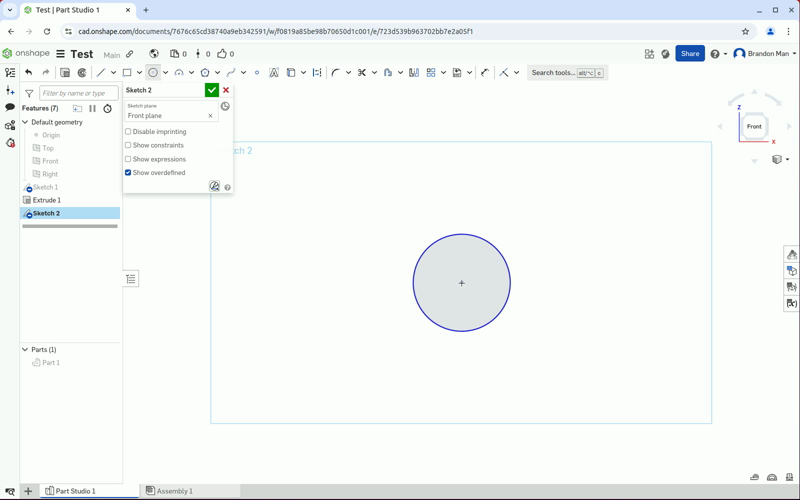
mouse_move(498, 282)
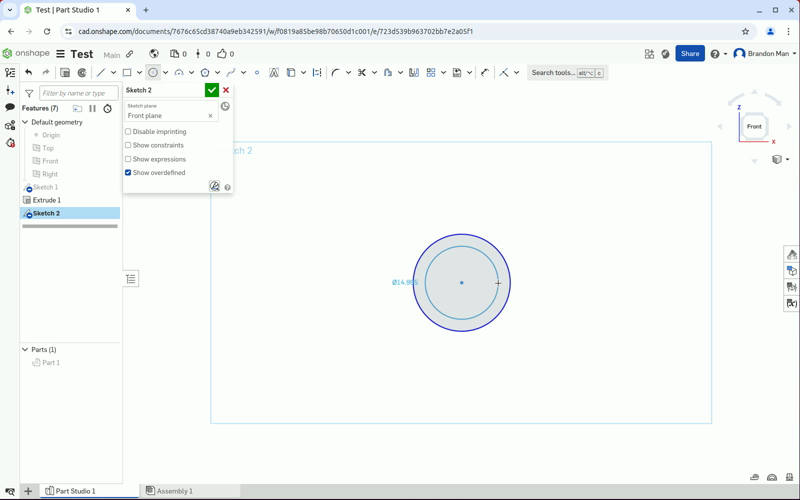
click(498, 282)
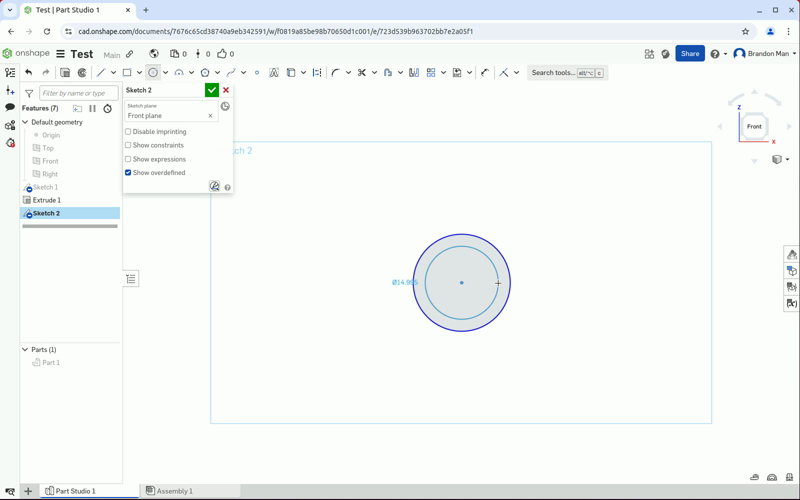
key(esc)
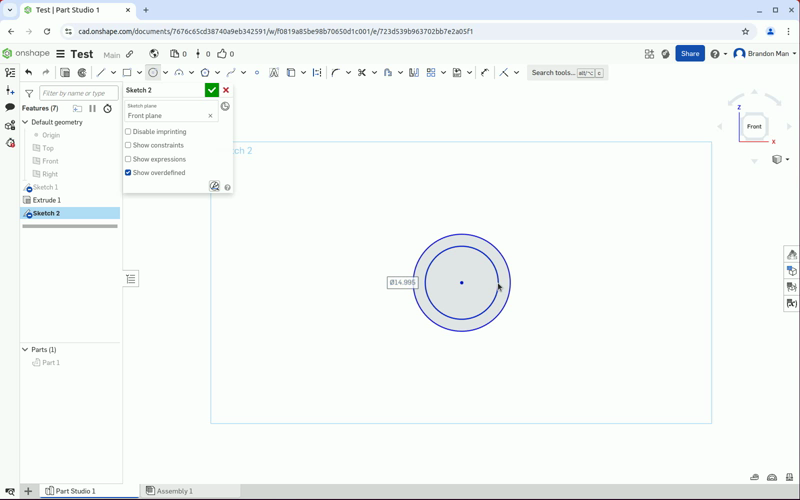
mouse_move(419, 269)
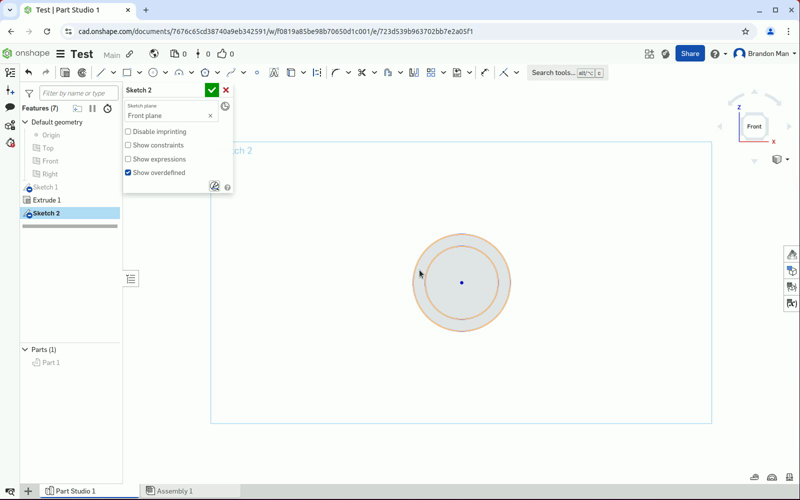
click(419, 269)
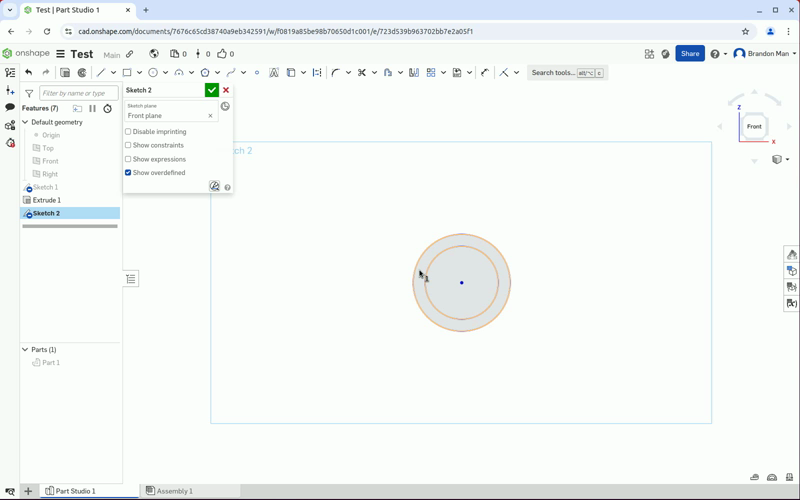
mouse_move(73, 352)
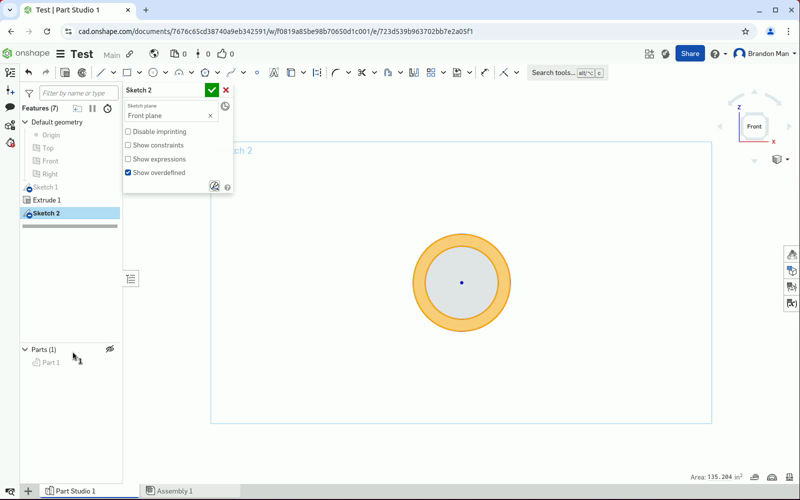
key(shift+y)
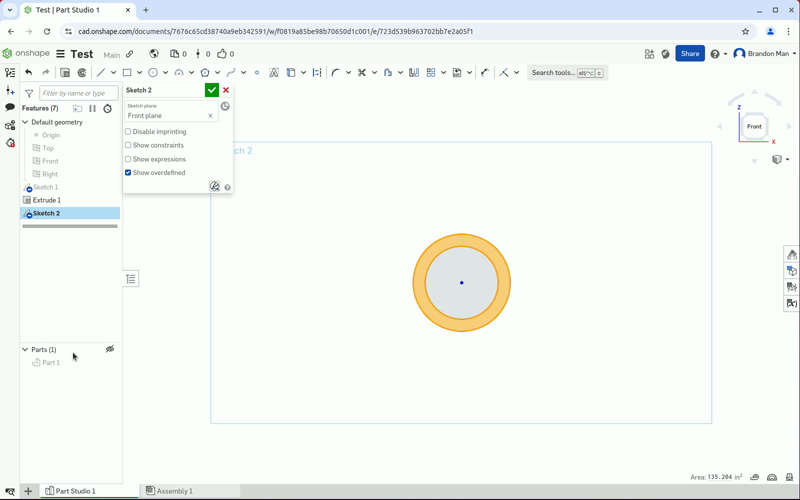
key(shift+e)
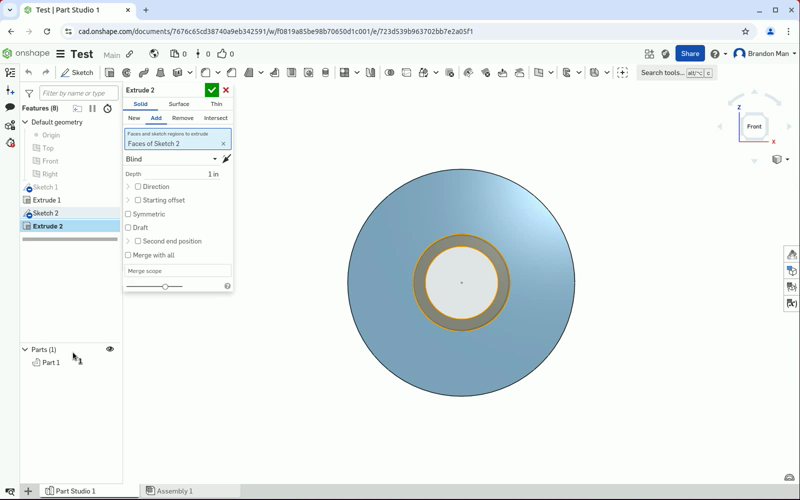
mouse_move(143, 106)
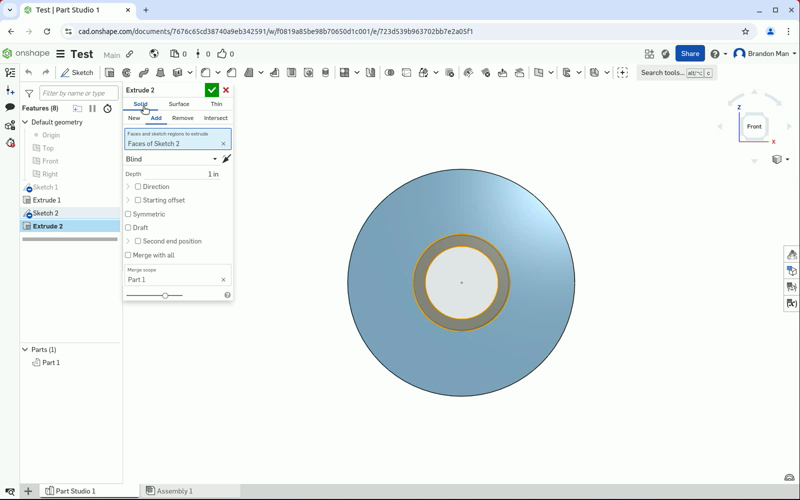
click(143, 106)
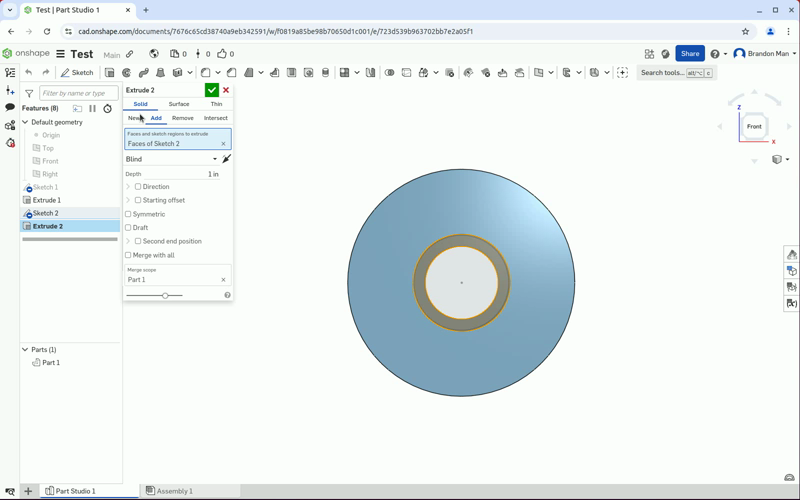
mouse_move(137, 120)
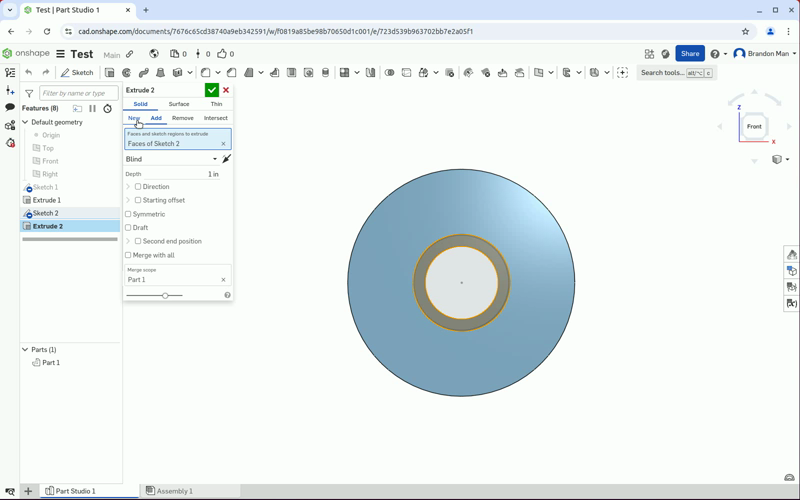
click(137, 120)
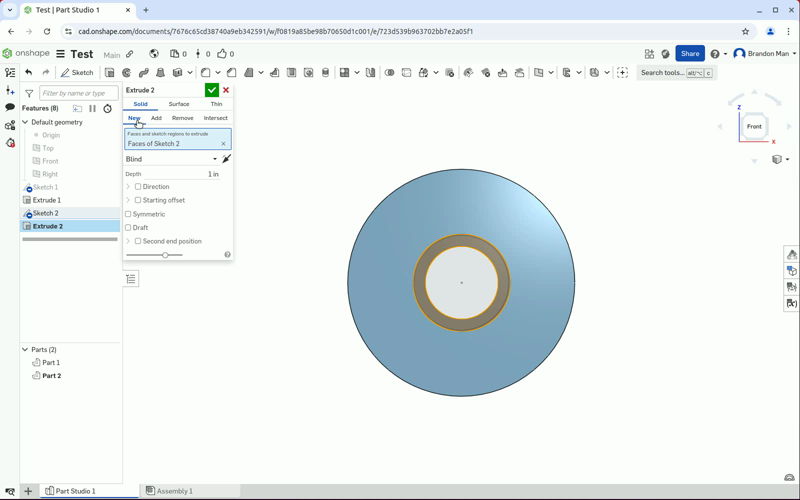
key(tab, 4)
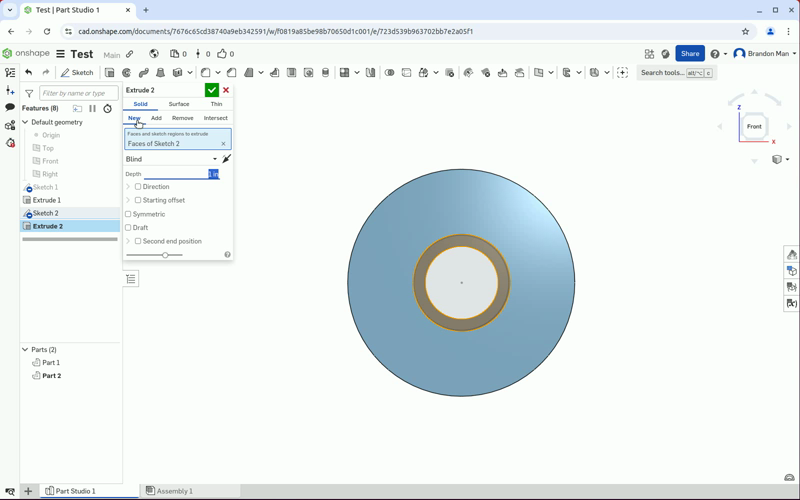
text(14.683)
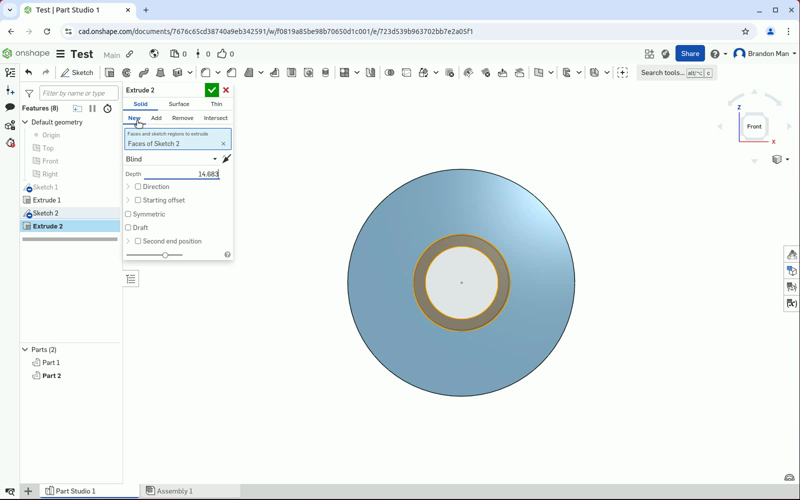
key(tab, 3)
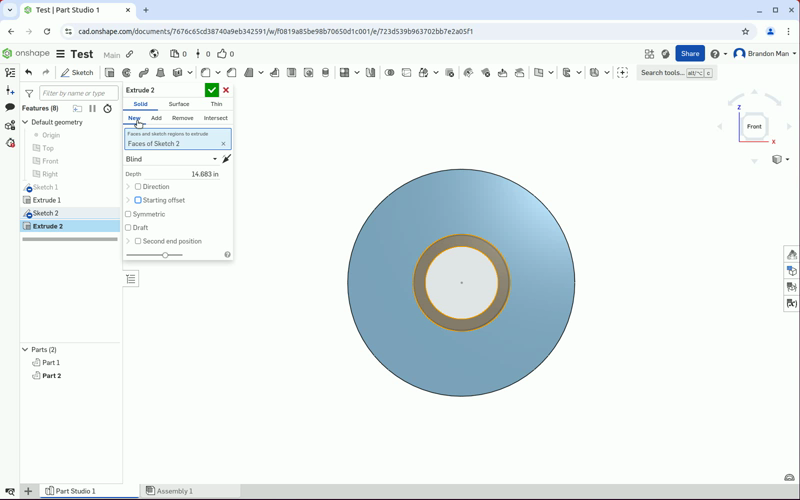
key(tab, 2)
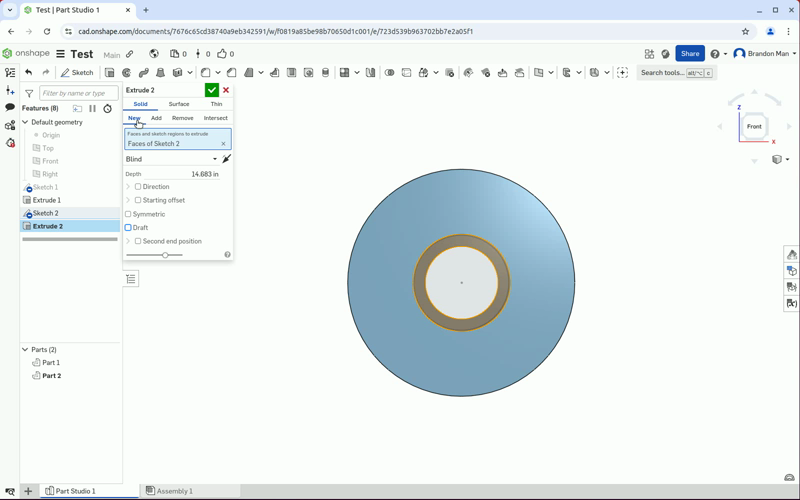
key(space)
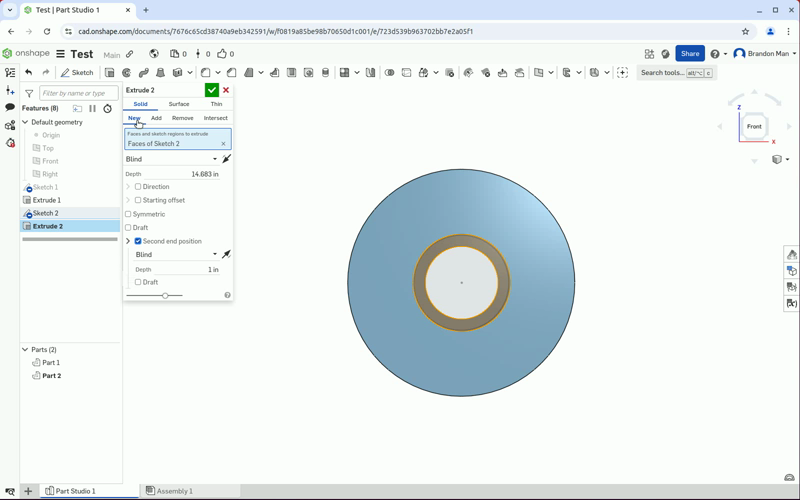
key(tab, 3)
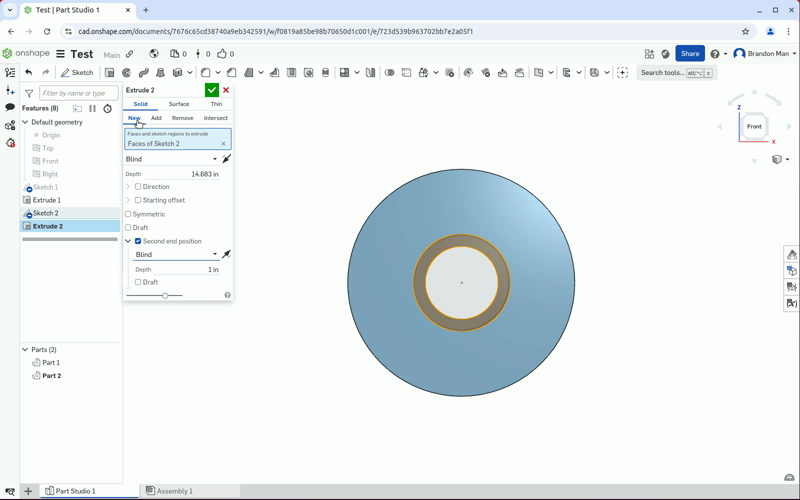
text(2.889)
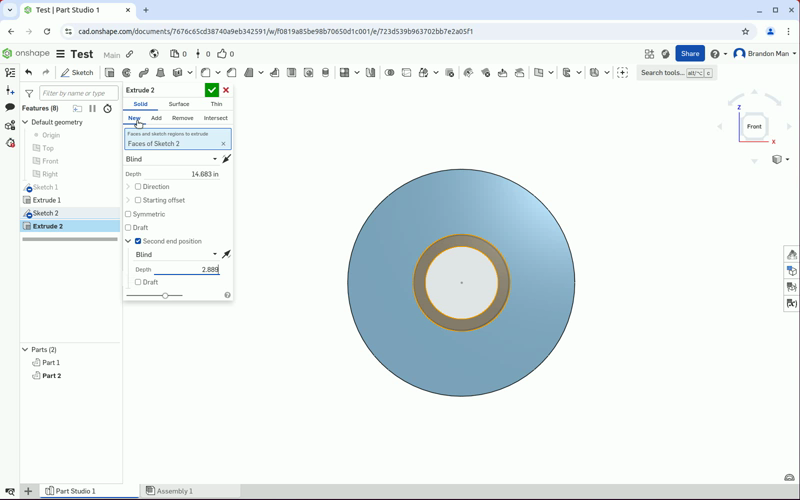
key(enter)
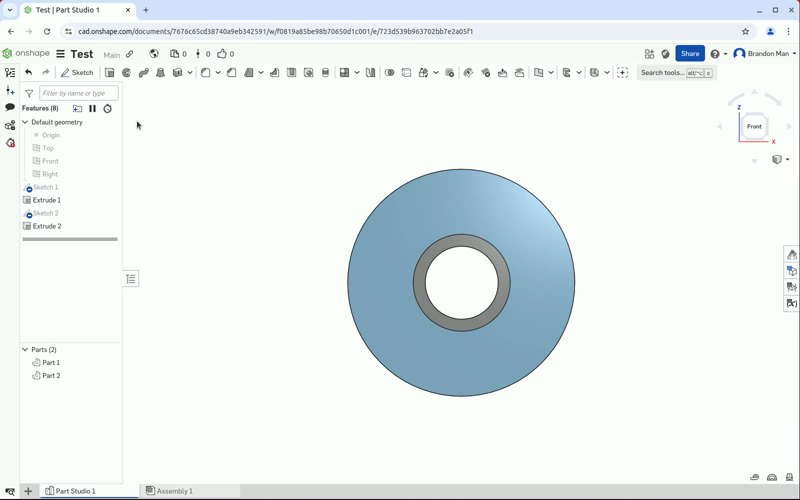
key(shift+h)
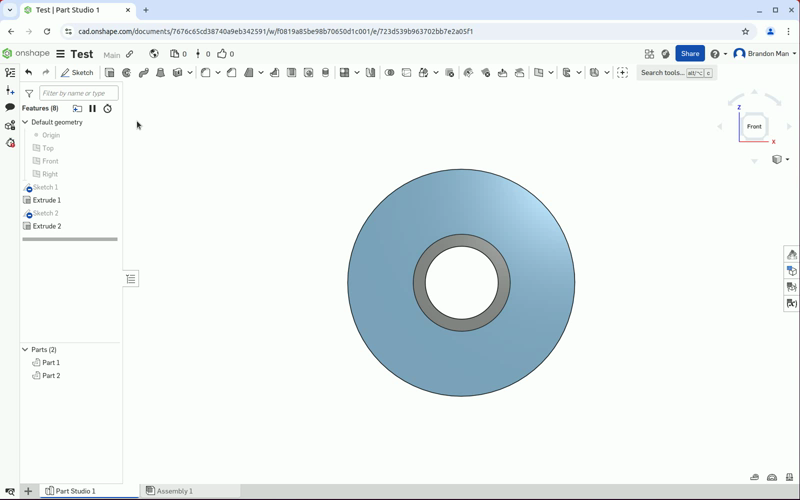
key(shift+h)
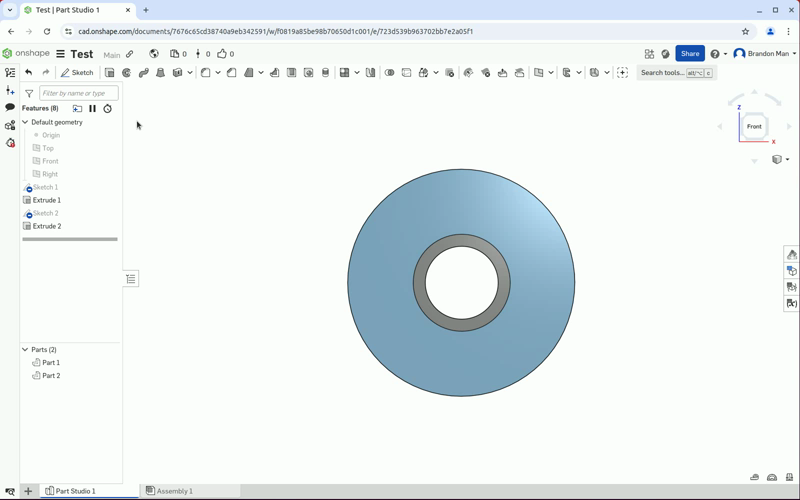
key(shift+7)
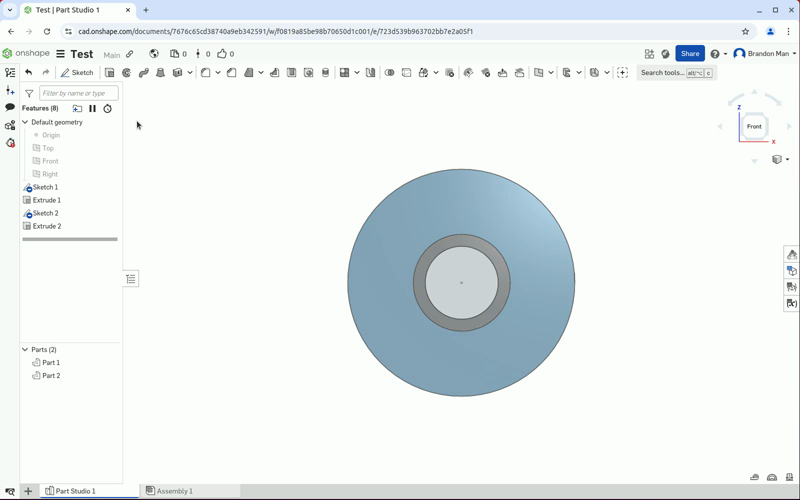
key(left, 2)
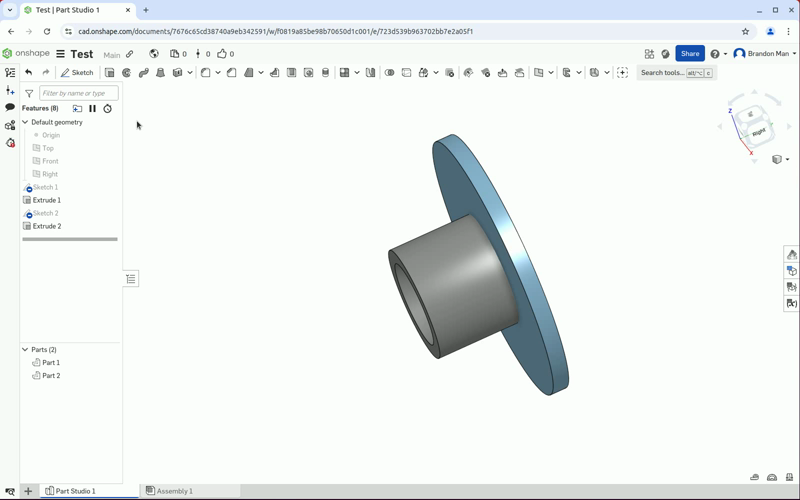
key(down, 2)
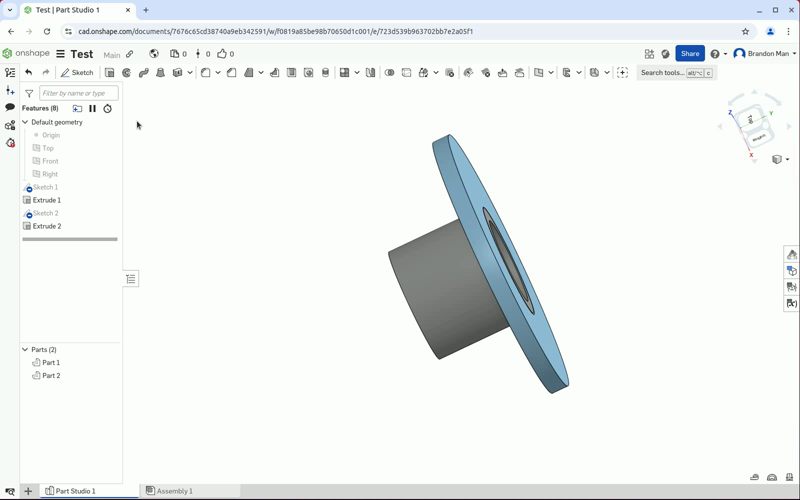
key(up, 2)
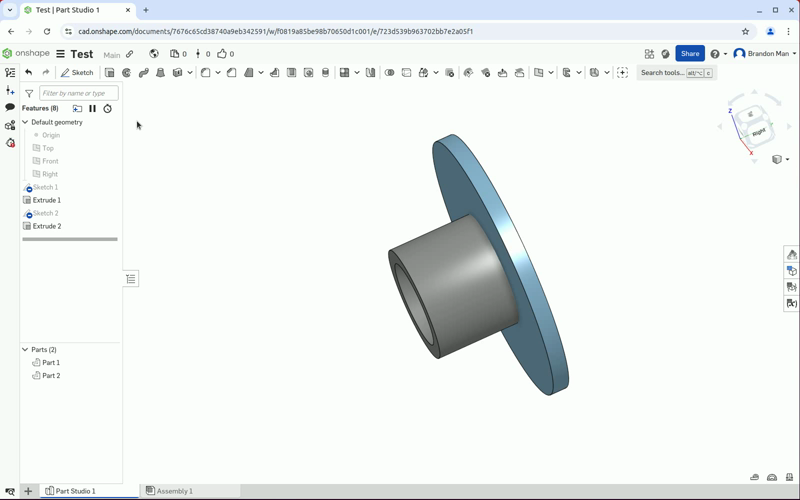
key(right, 2)
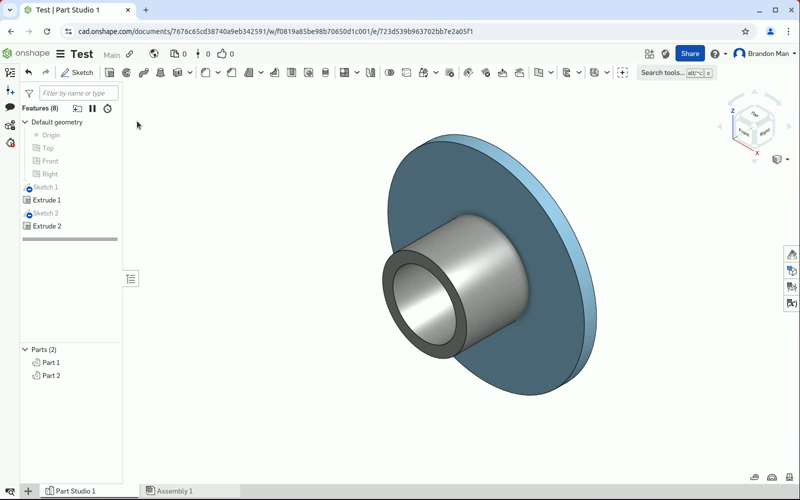
mouse_move(73, 189)
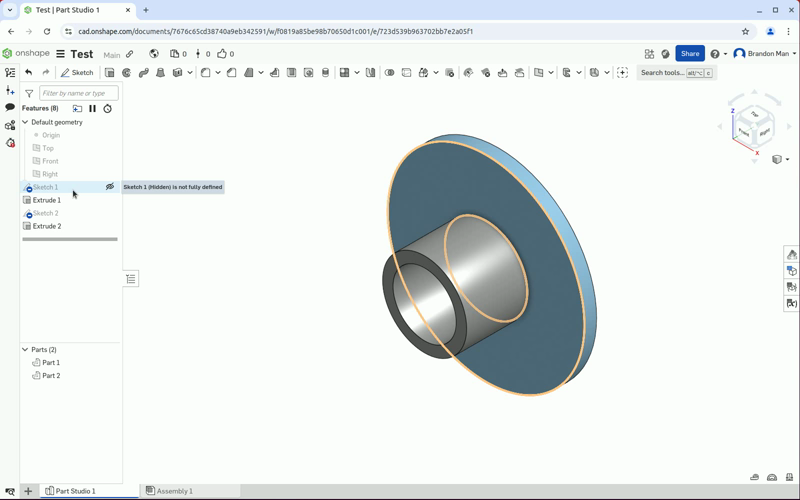
click(73, 189)